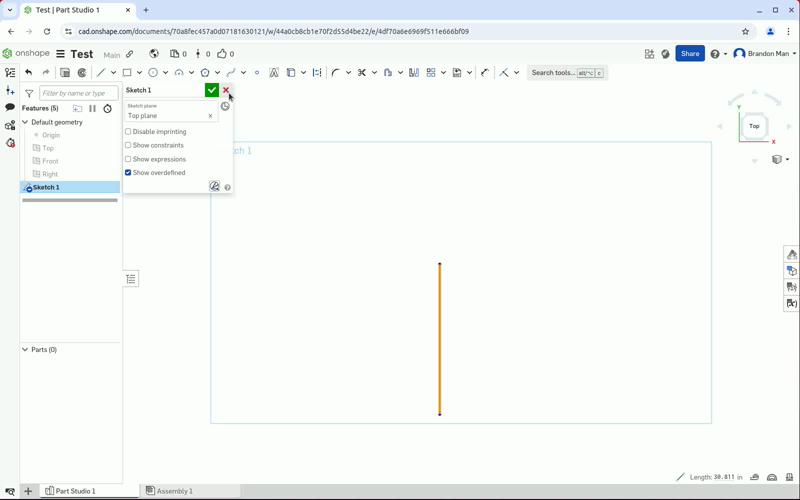
key(shift+h)
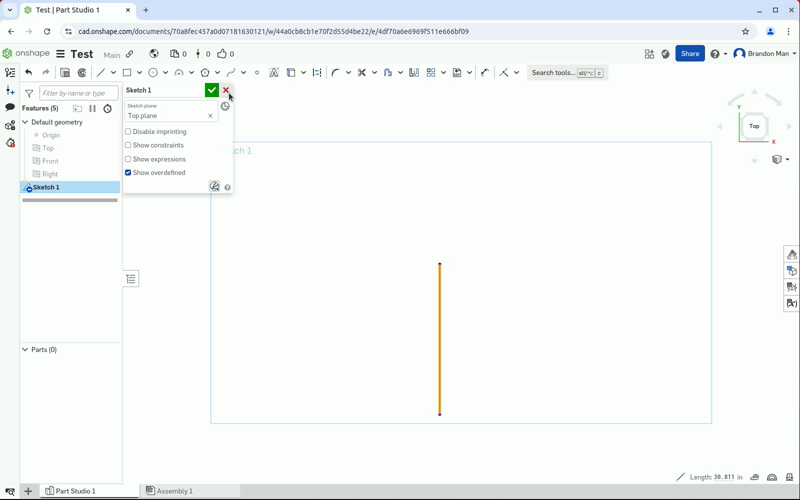
key(shift+s)
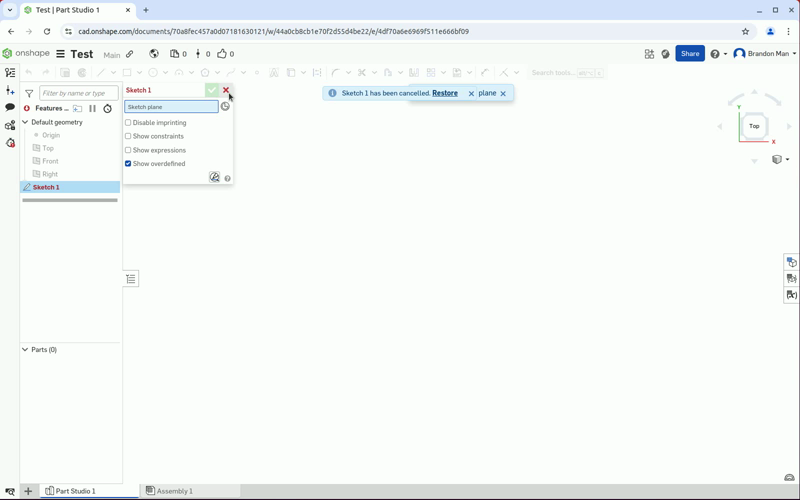
mouse_move(73, 150)
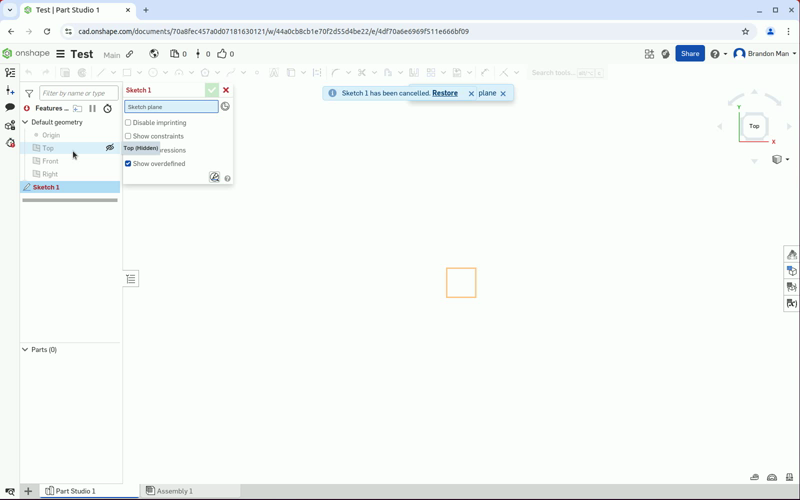
click(73, 150)
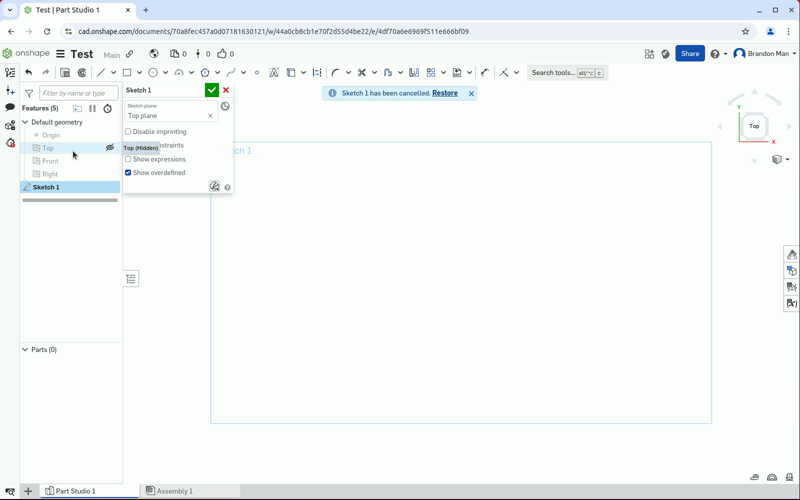
mouse_move(73, 352)
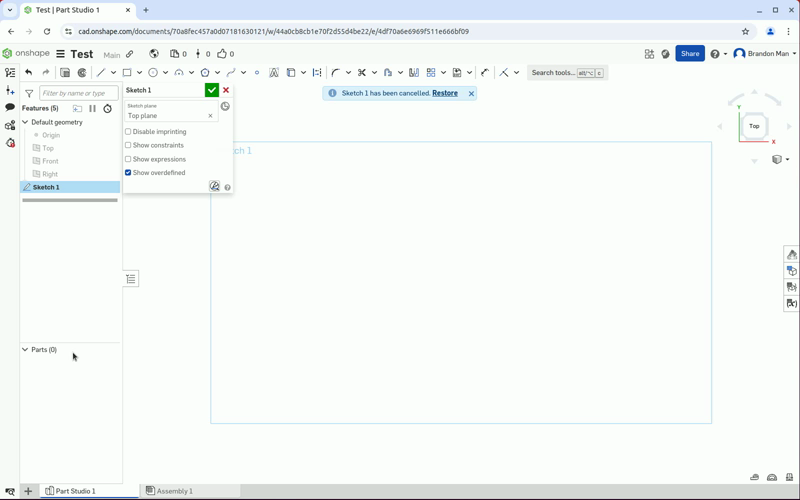
key(y)
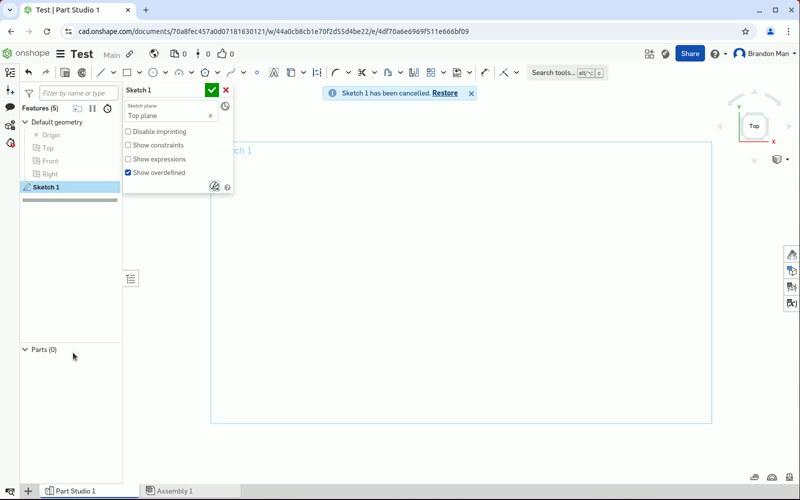
key(l)
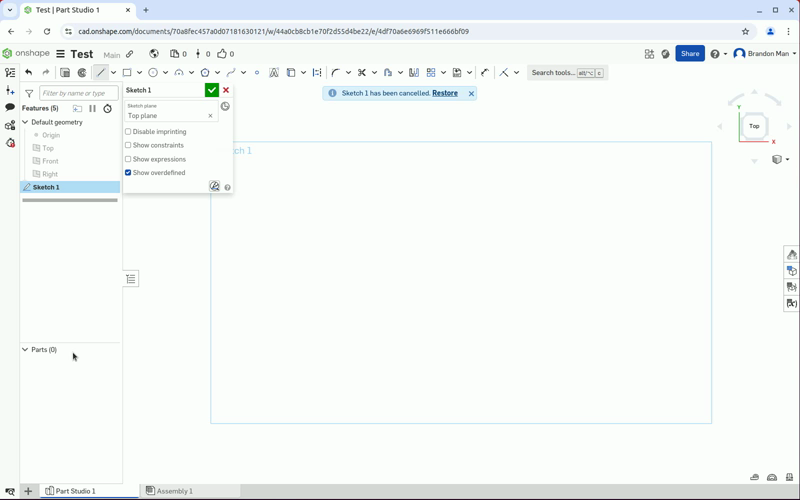
key_down(shift)
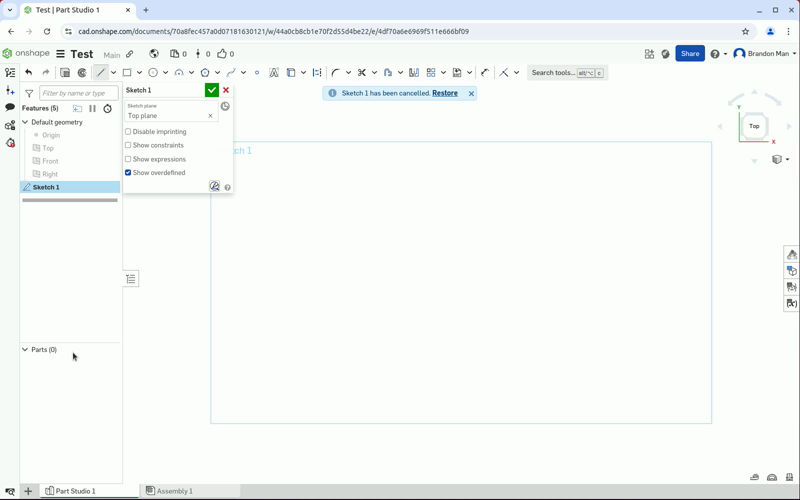
mouse_move(376, 236)
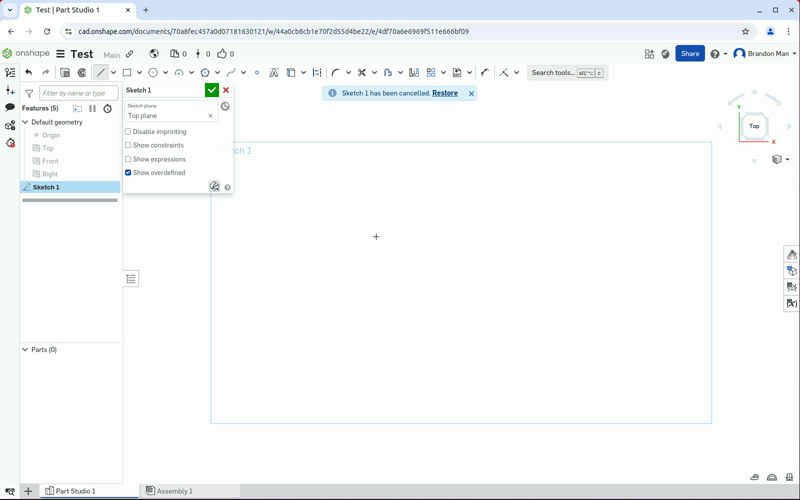
click(376, 236)
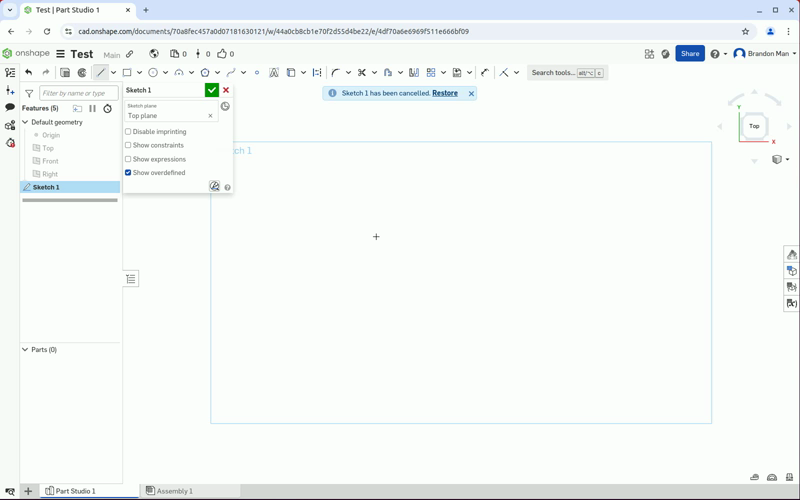
key_up(shift)
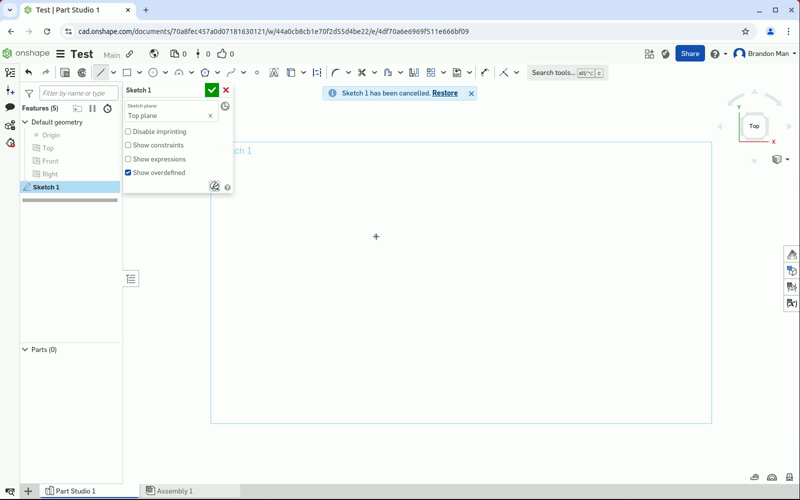
key_down(shift)
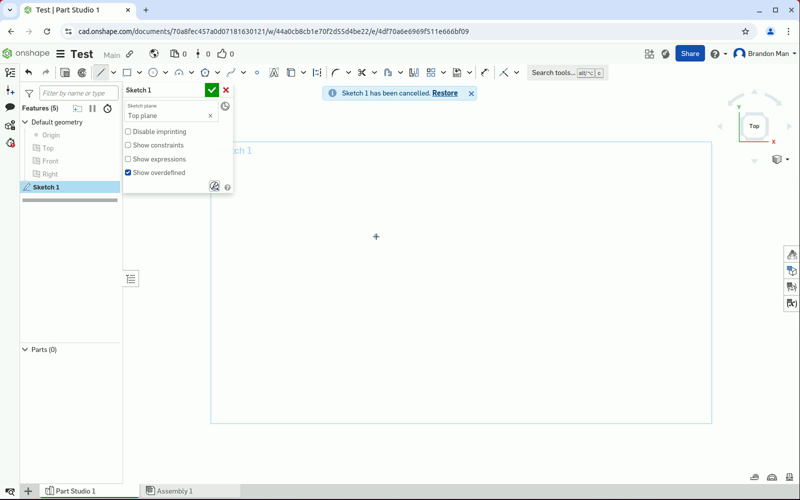
mouse_move(463, 384)
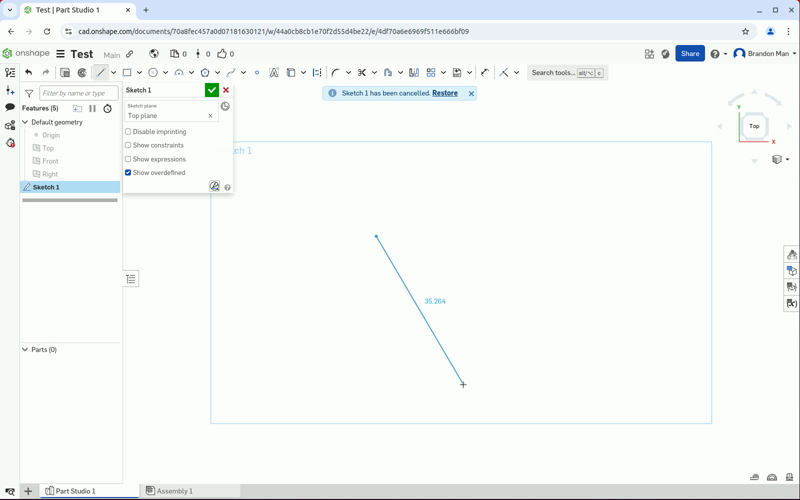
click(463, 384)
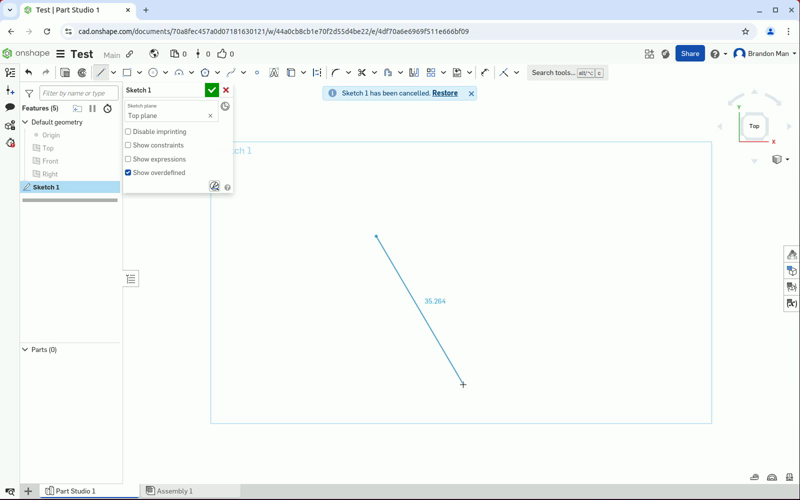
key_up(shift)
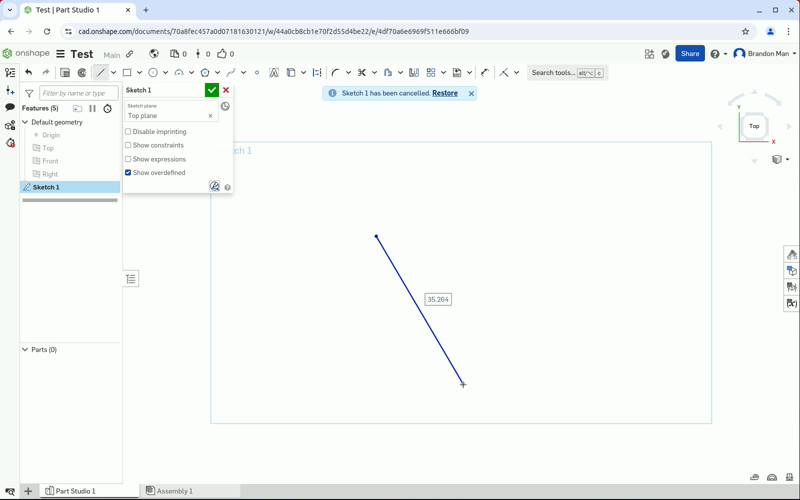
key_down(shift)
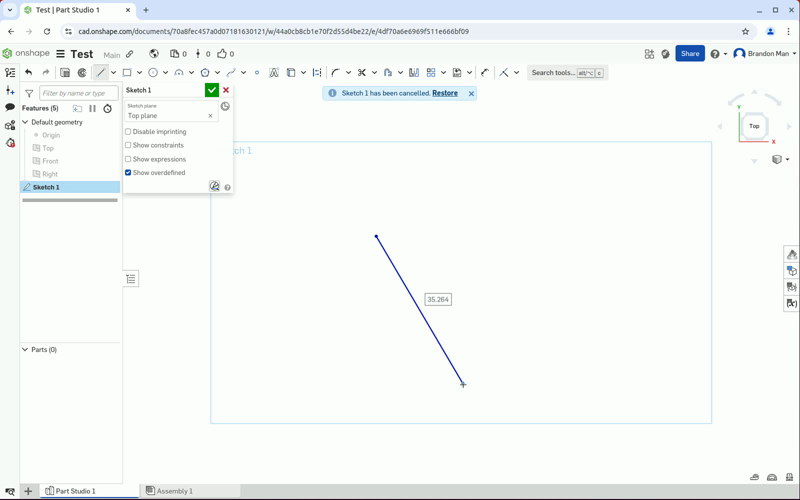
mouse_move(548, 236)
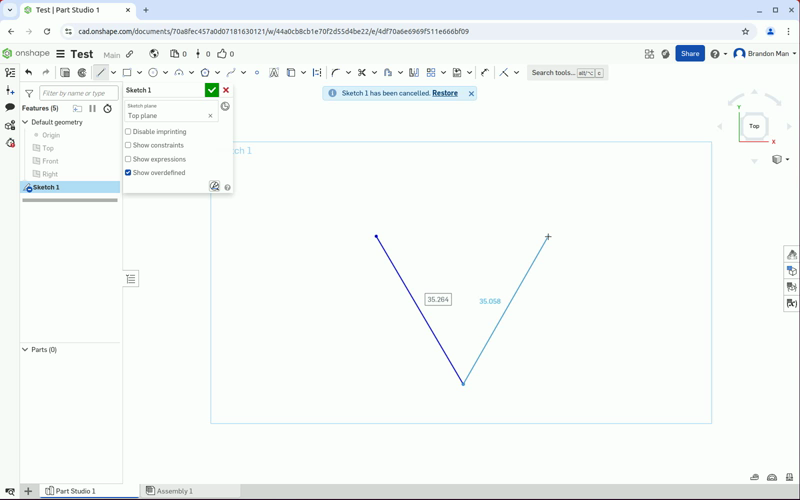
click(548, 236)
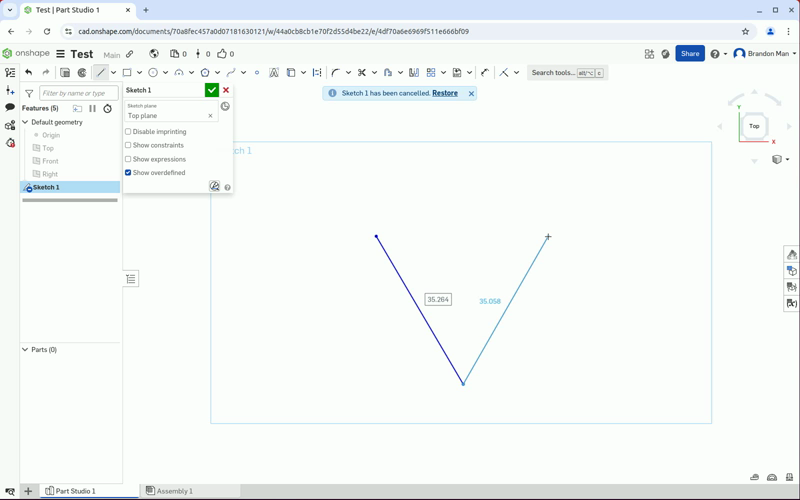
key_up(shift)
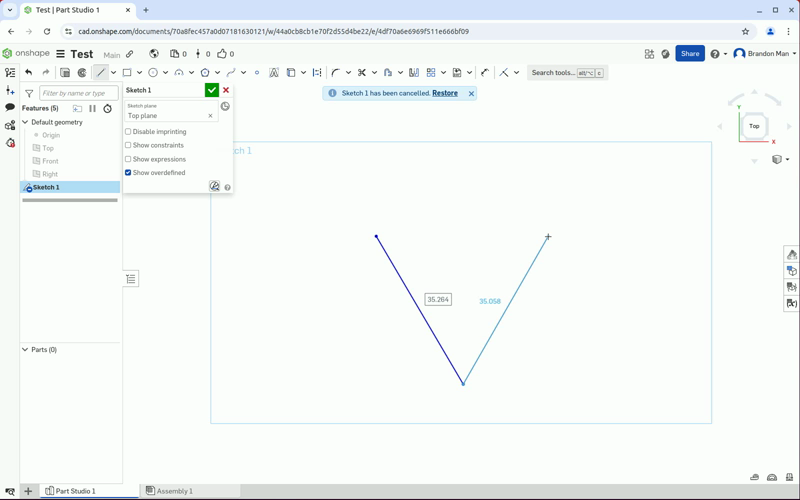
key_down(shift)
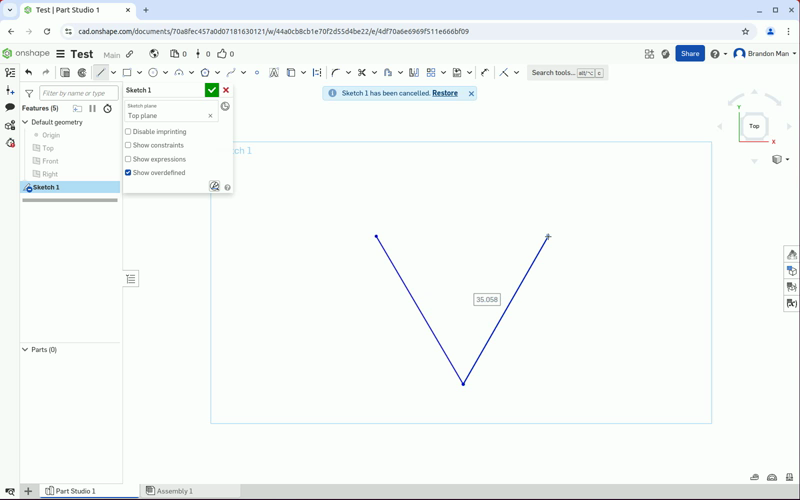
mouse_move(376, 236)
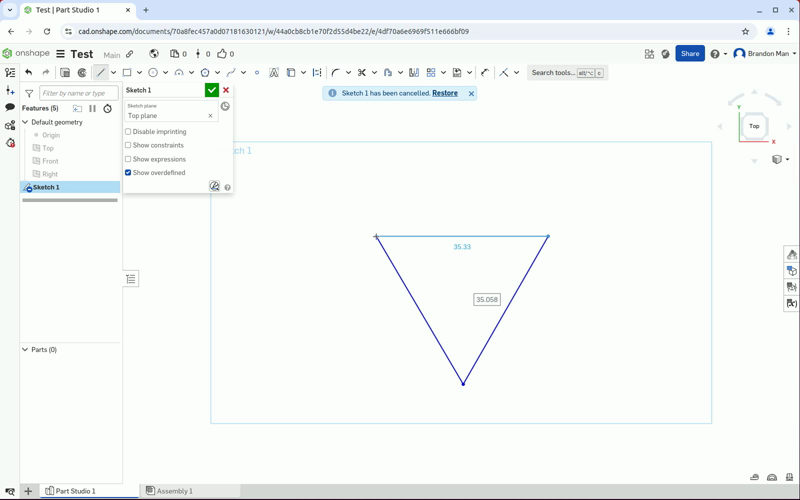
key_up(shift)
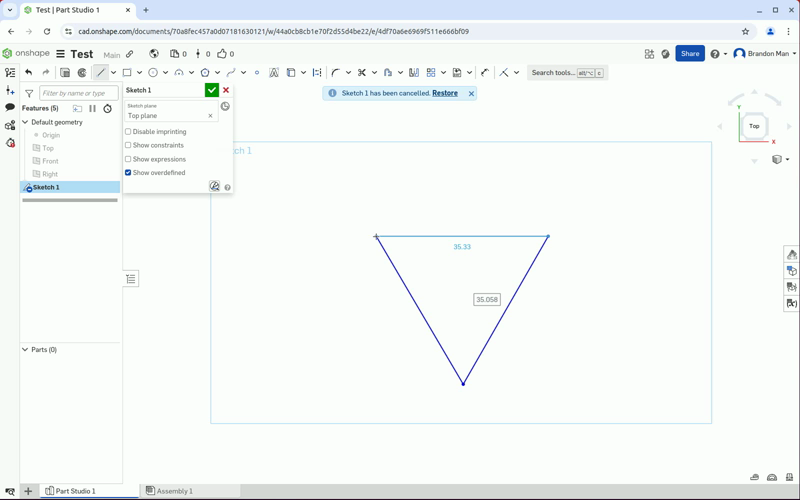
click(376, 236)
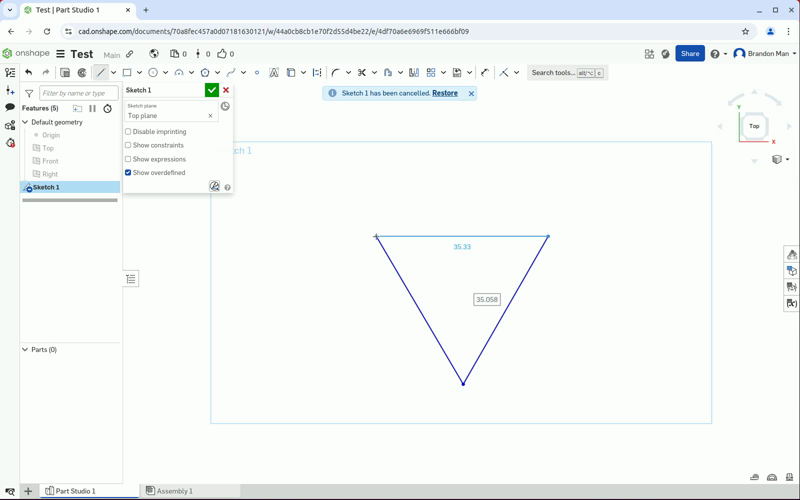
key(esc)
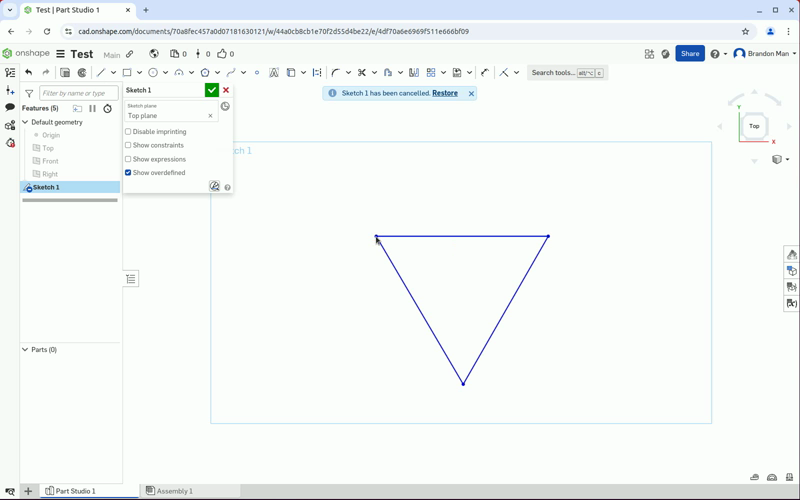
key(l)
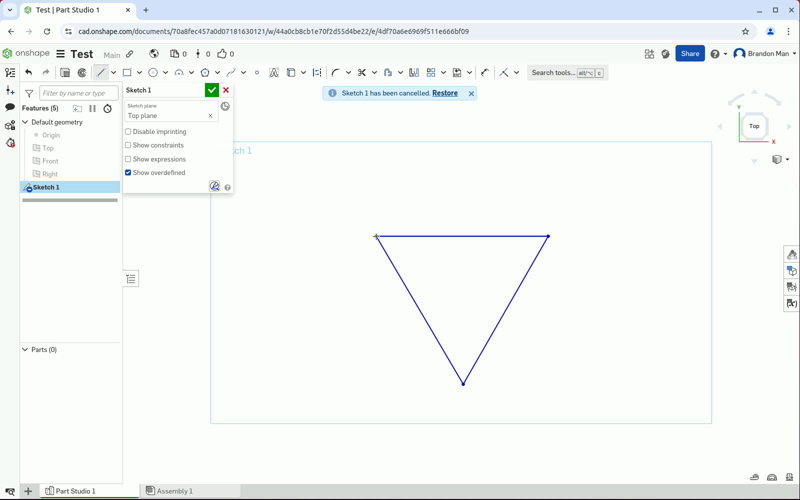
key_down(shift)
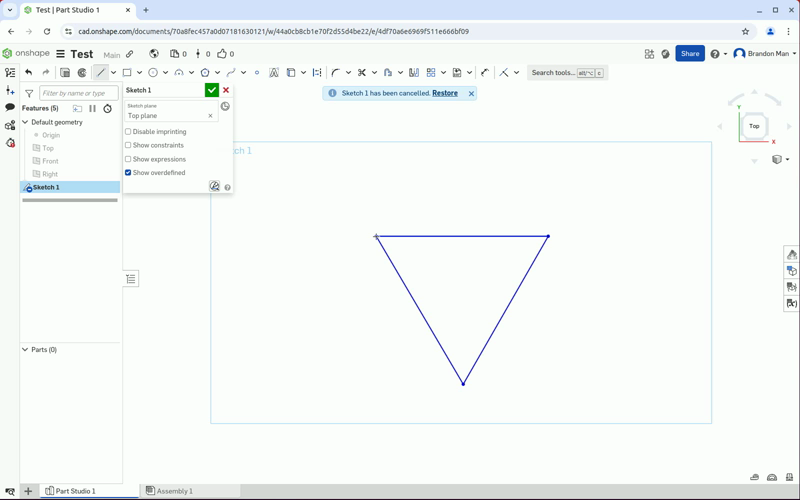
mouse_move(385, 241)
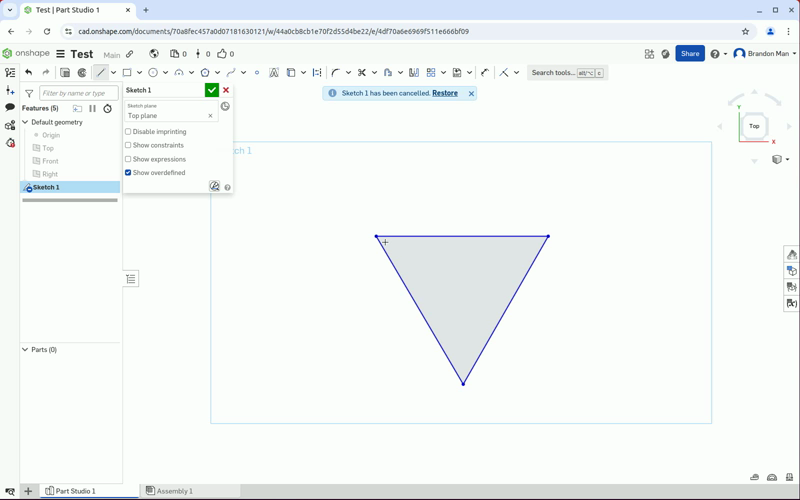
click(385, 241)
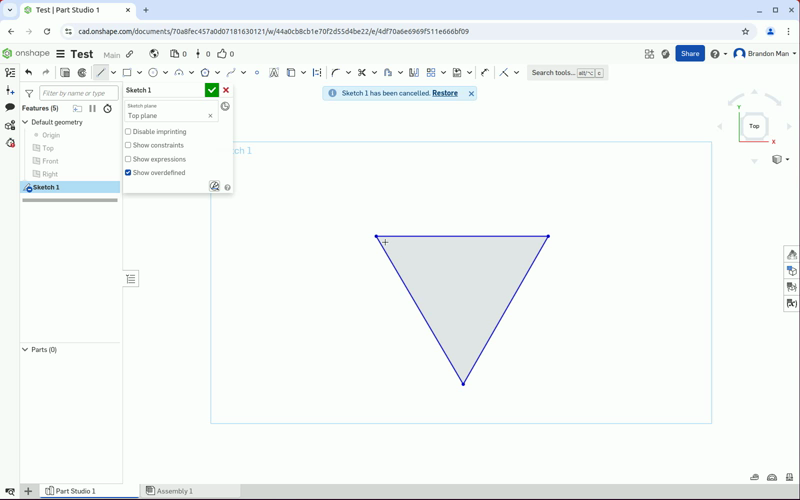
key_up(shift)
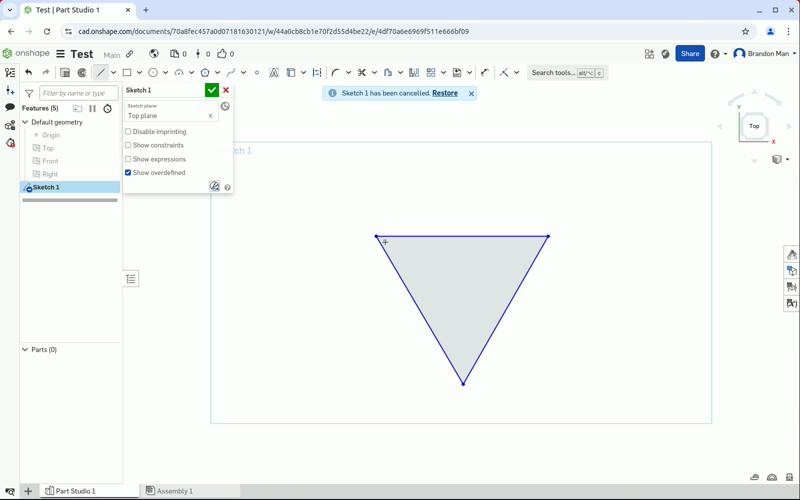
key_down(shift)
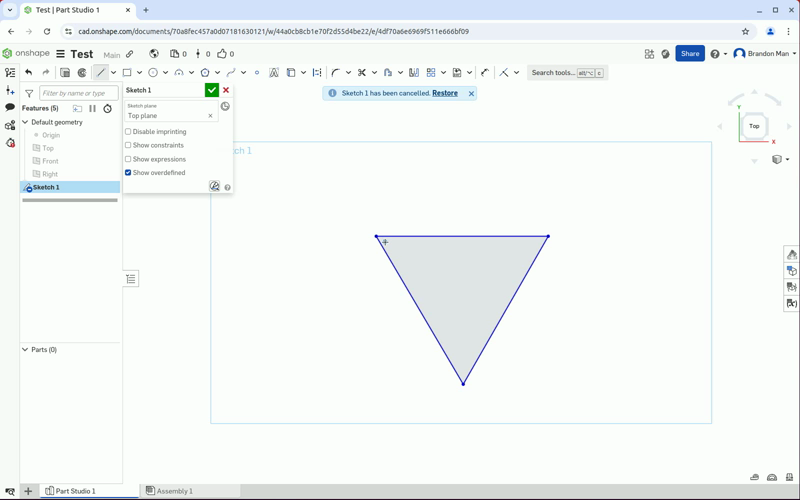
mouse_move(463, 375)
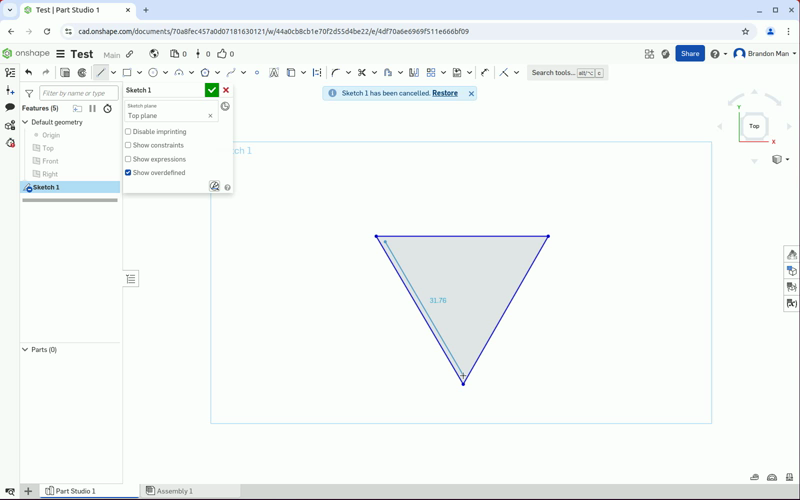
click(463, 375)
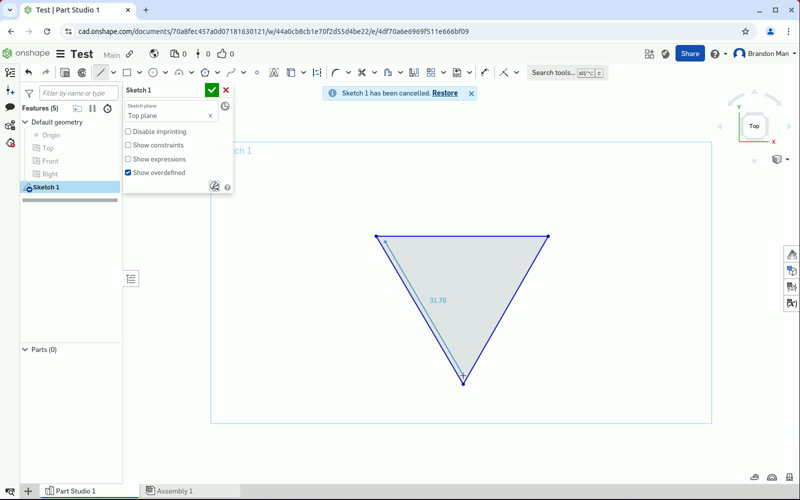
key_up(shift)
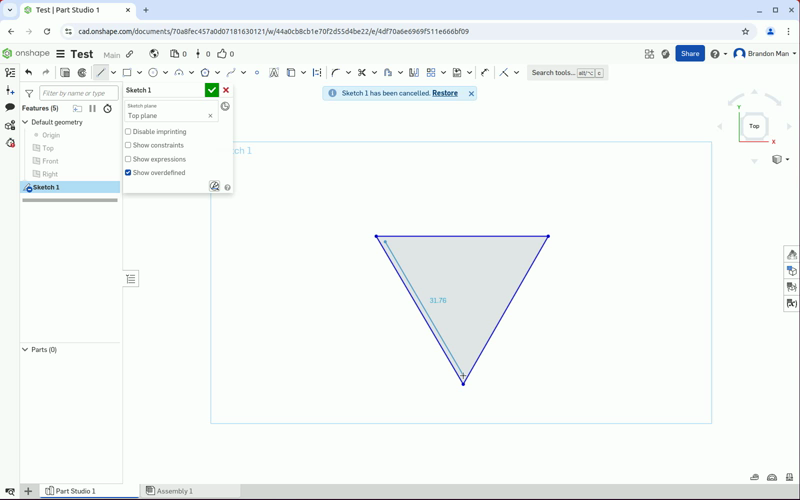
key_down(shift)
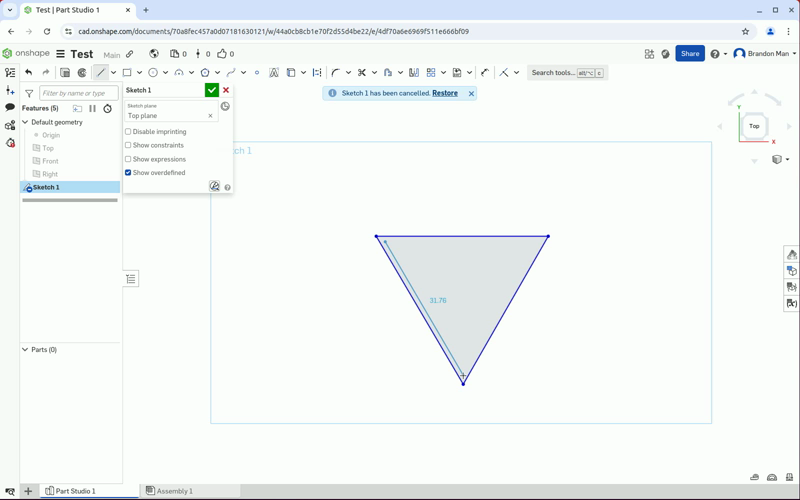
mouse_move(539, 241)
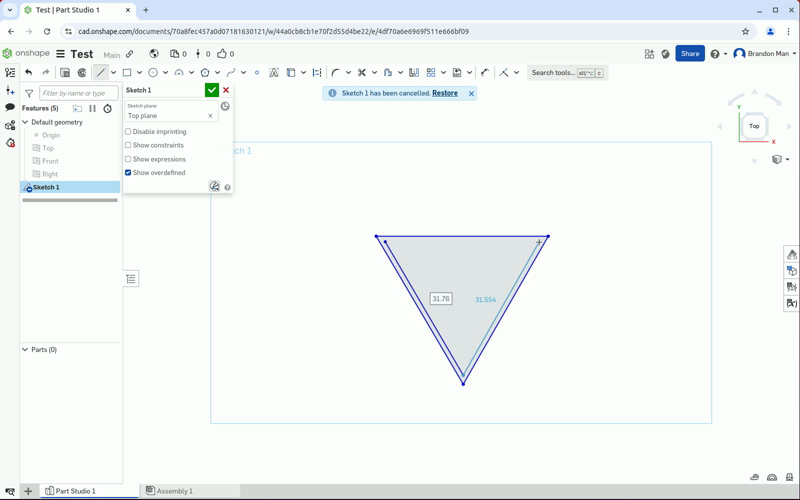
click(539, 241)
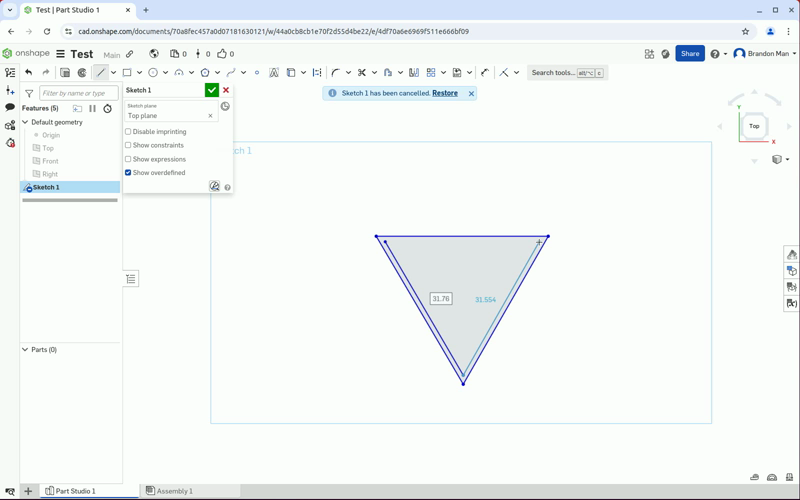
key_up(shift)
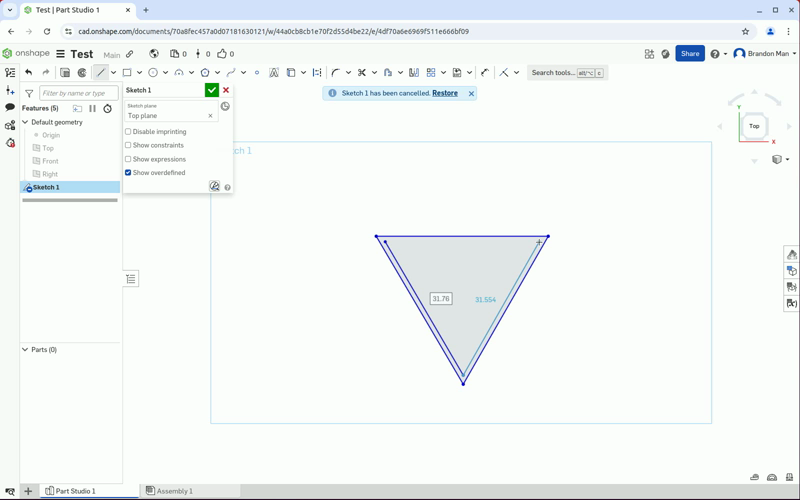
key_down(shift)
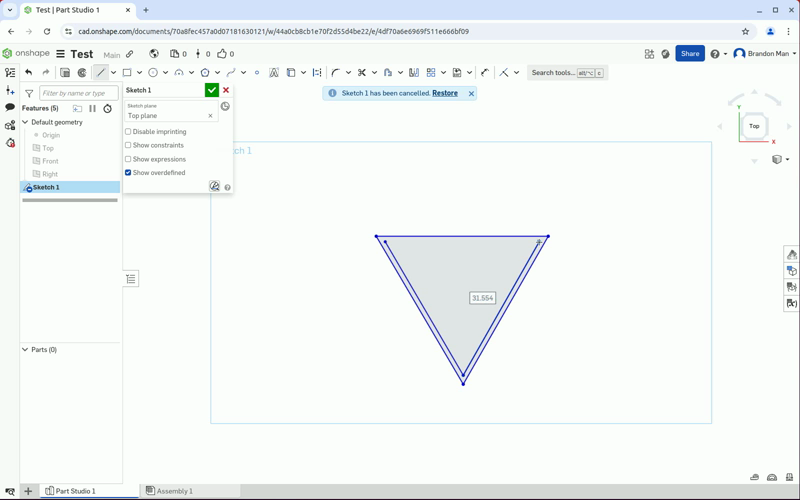
mouse_move(385, 241)
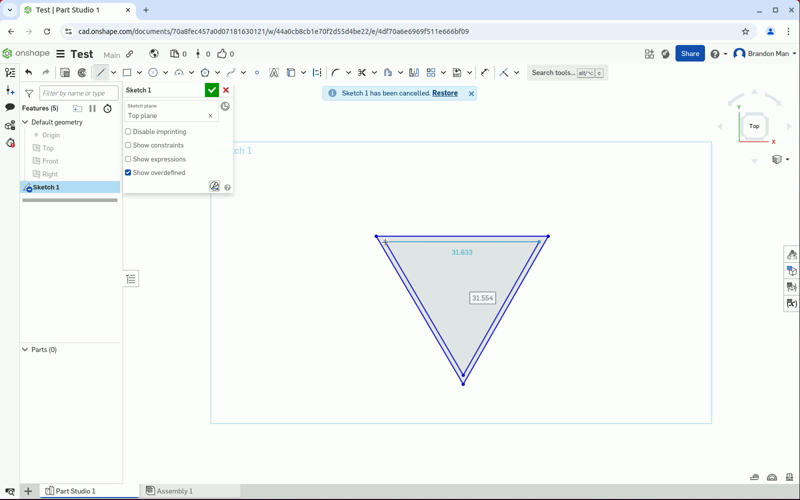
key_up(shift)
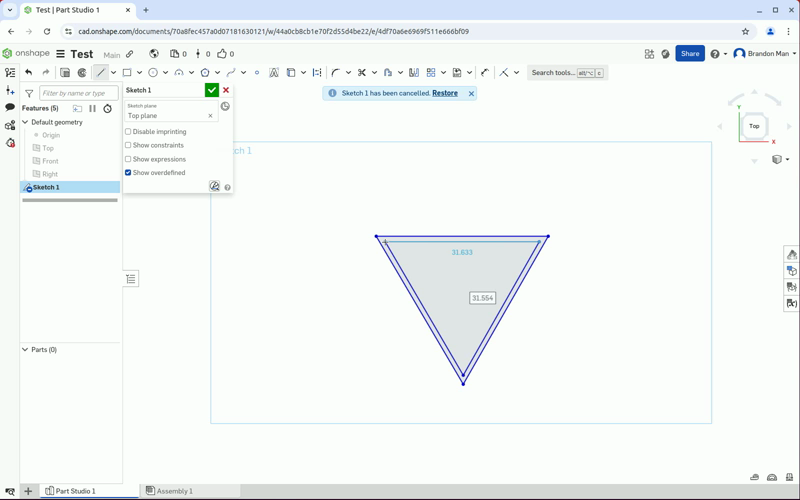
click(385, 241)
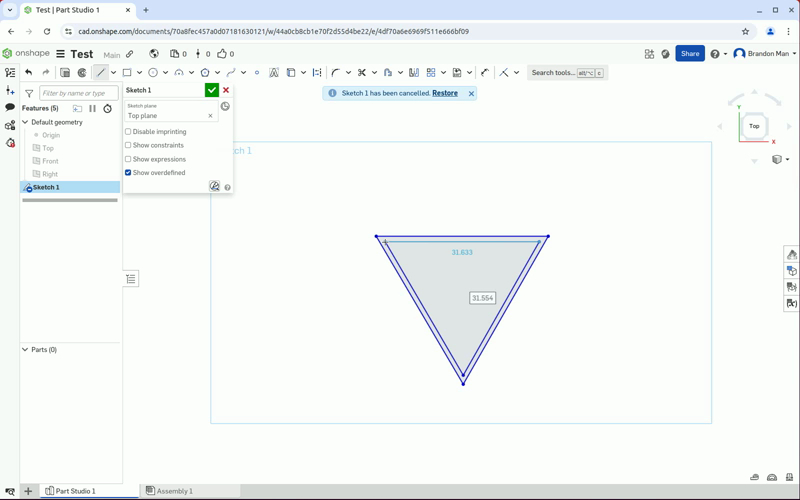
key(esc)
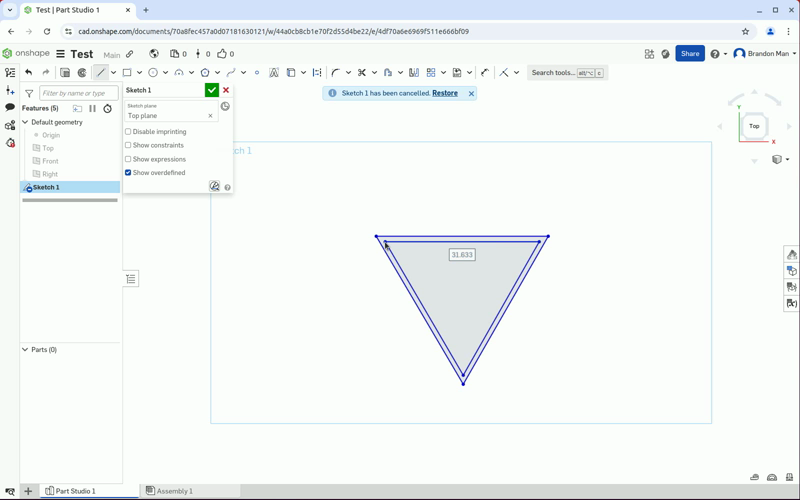
mouse_move(453, 239)
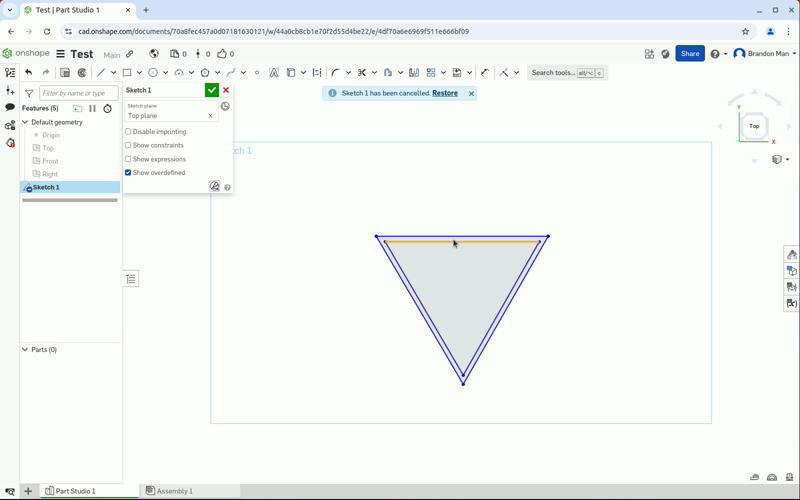
click(453, 239)
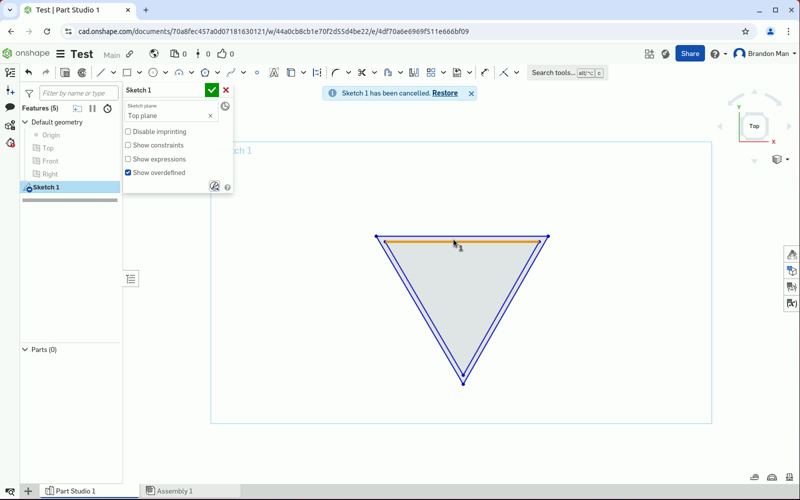
mouse_move(73, 352)
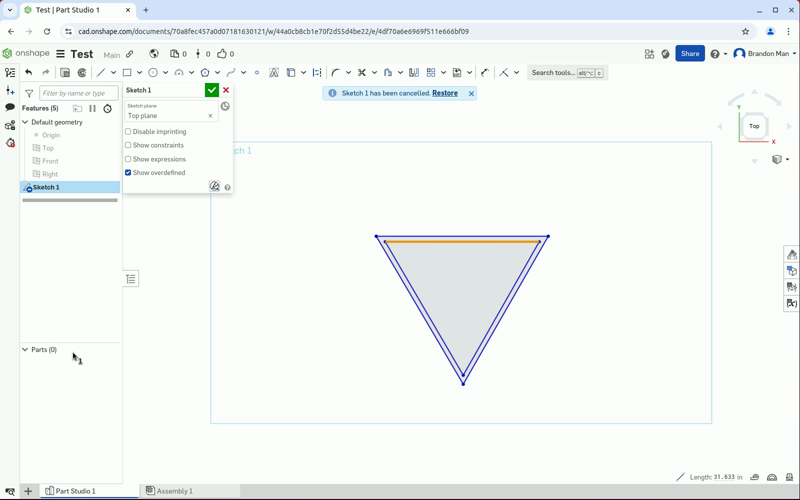
key(shift+y)
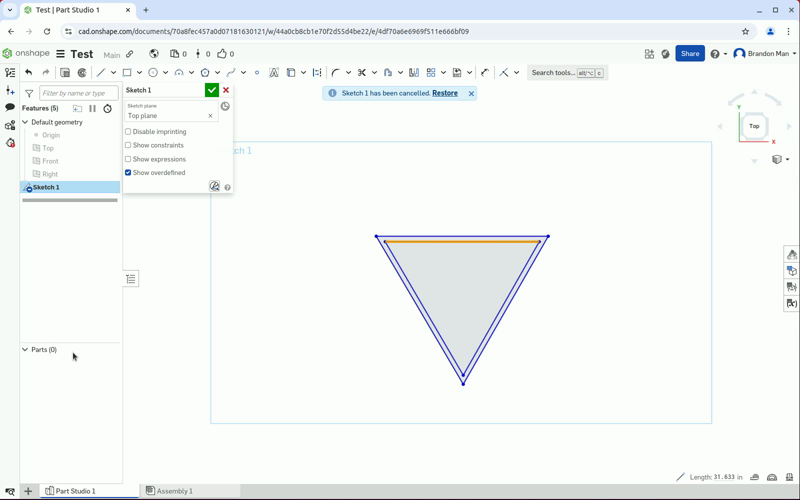
key(shift+e)
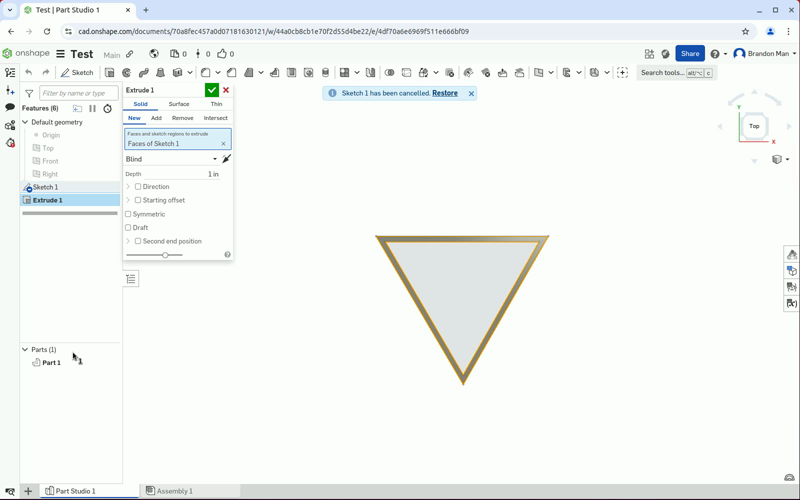
mouse_move(143, 106)
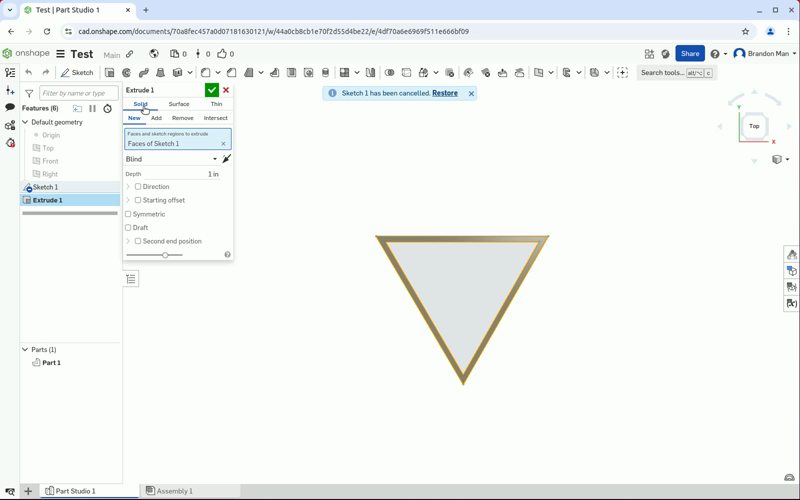
click(143, 106)
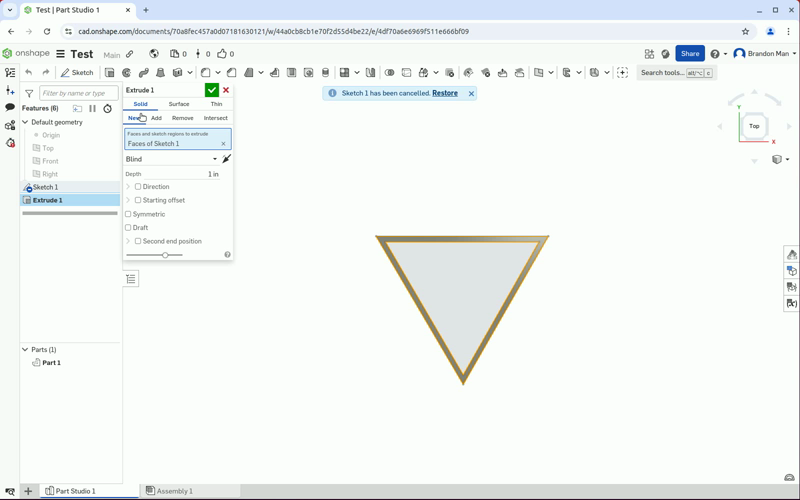
mouse_move(137, 120)
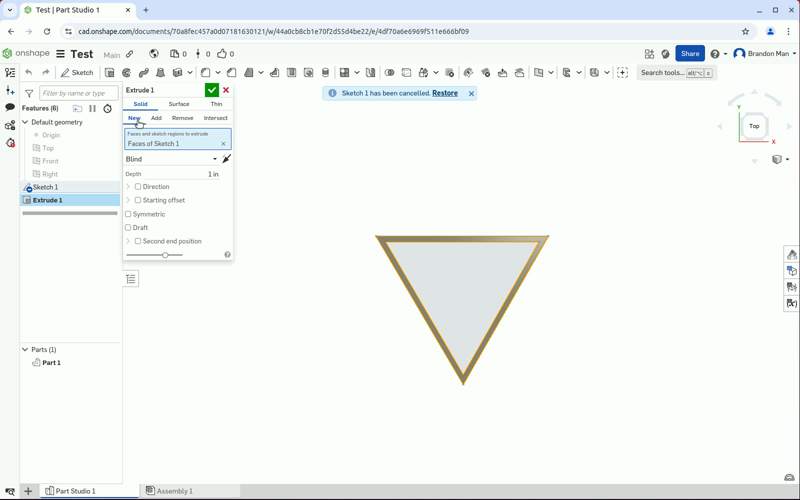
click(137, 120)
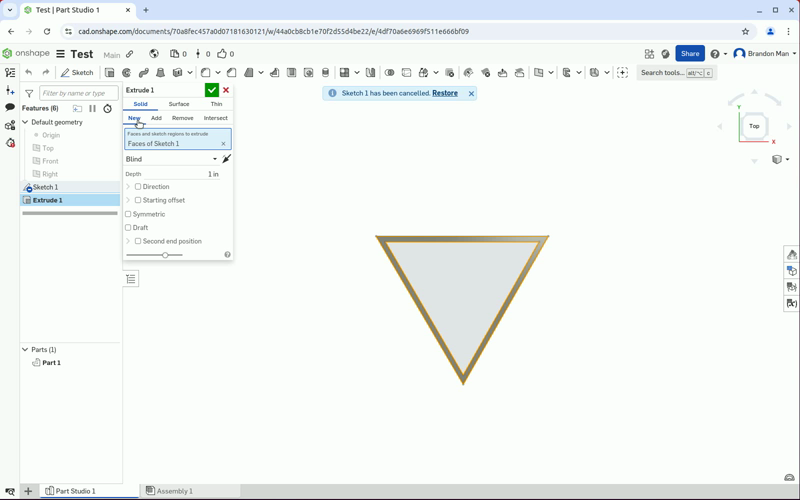
key(tab, 4)
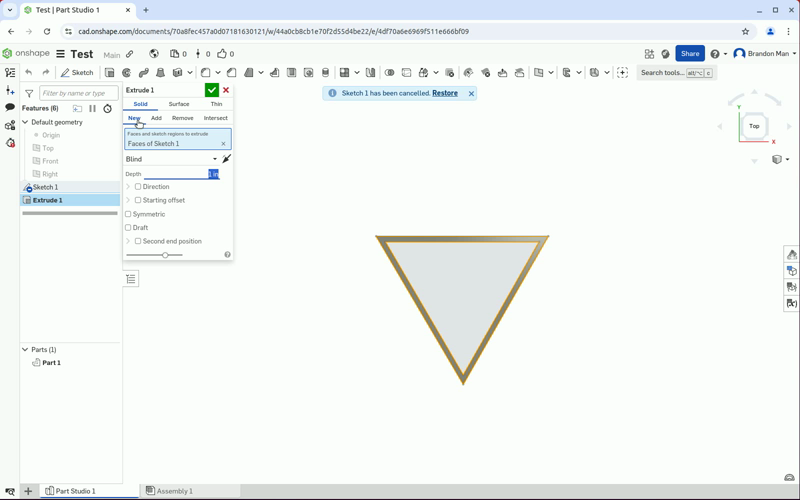
text(2.648)
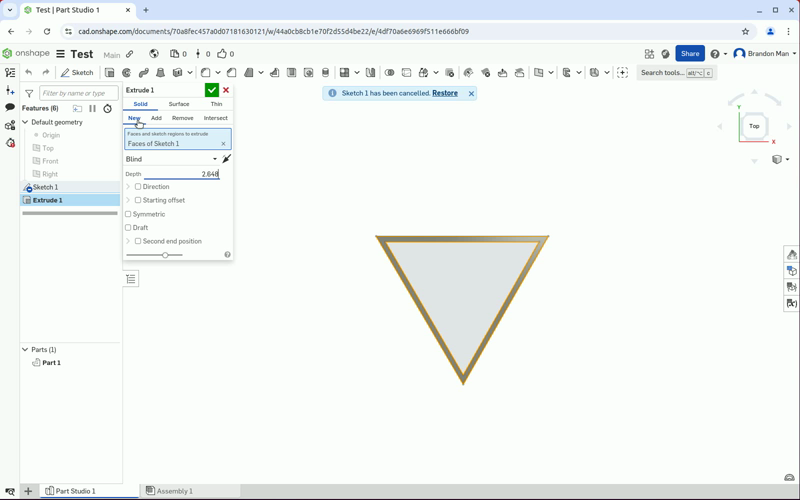
key(enter)
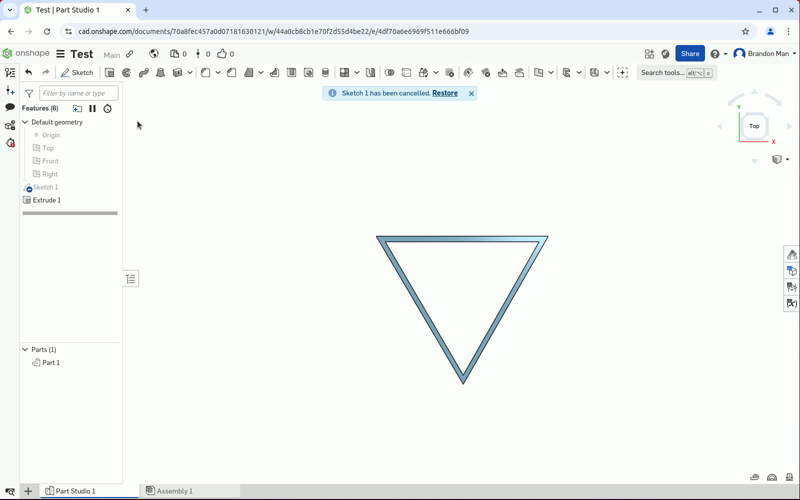
key(shift+h)
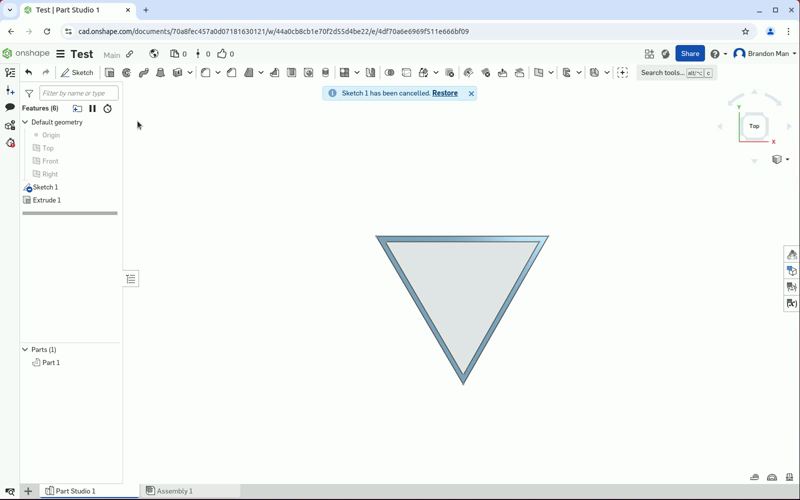
key(shift+h)
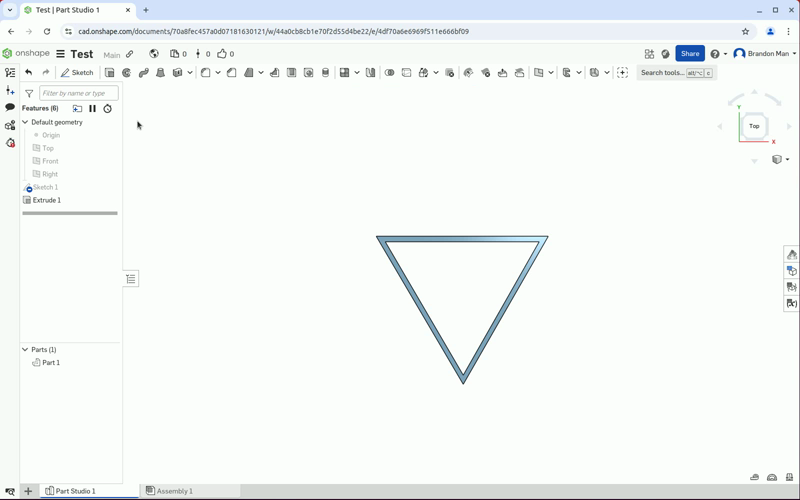
mouse_move(73, 189)
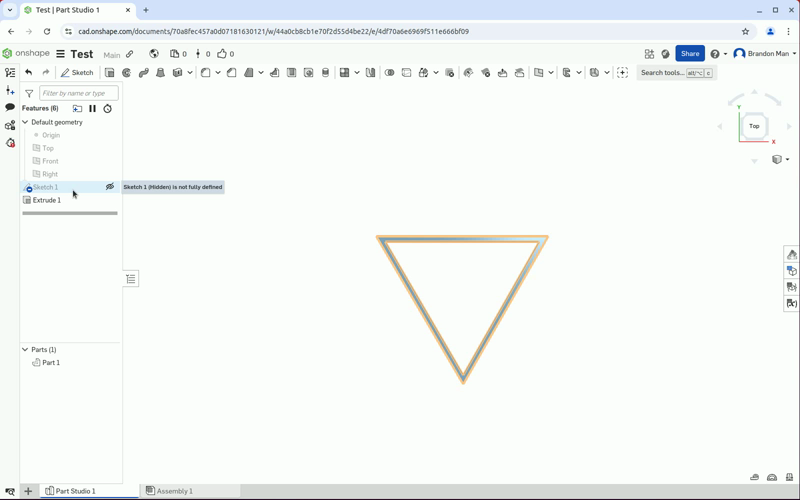
click(73, 189)
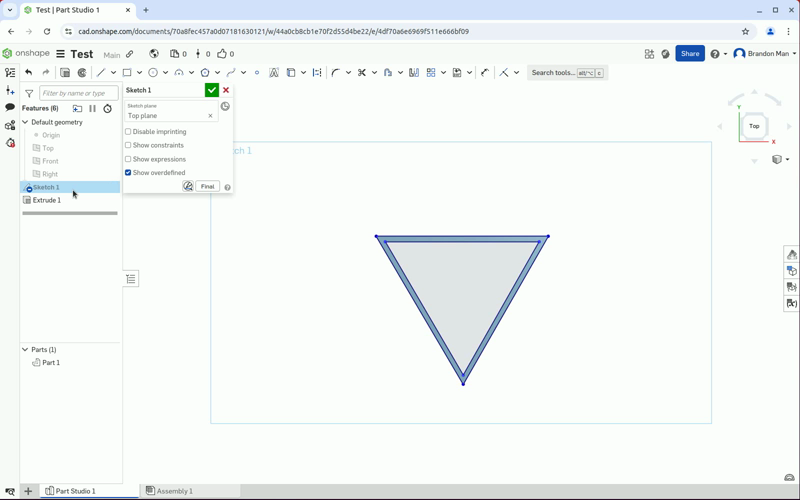
mouse_move(229, 92)
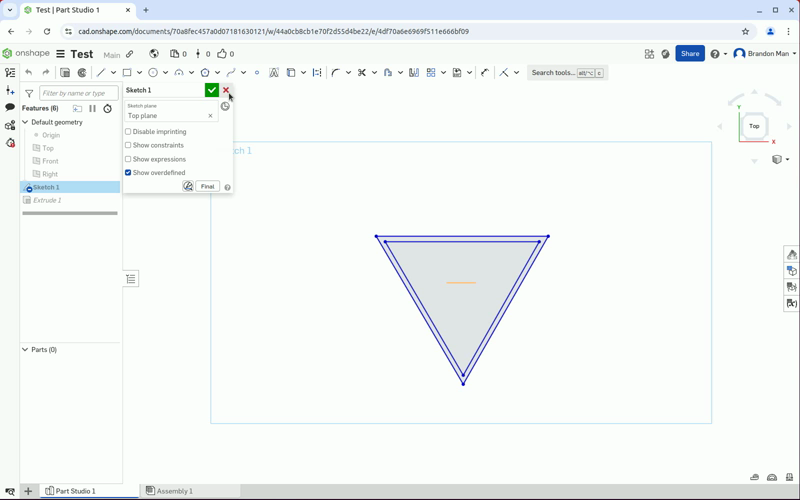
click(229, 92)
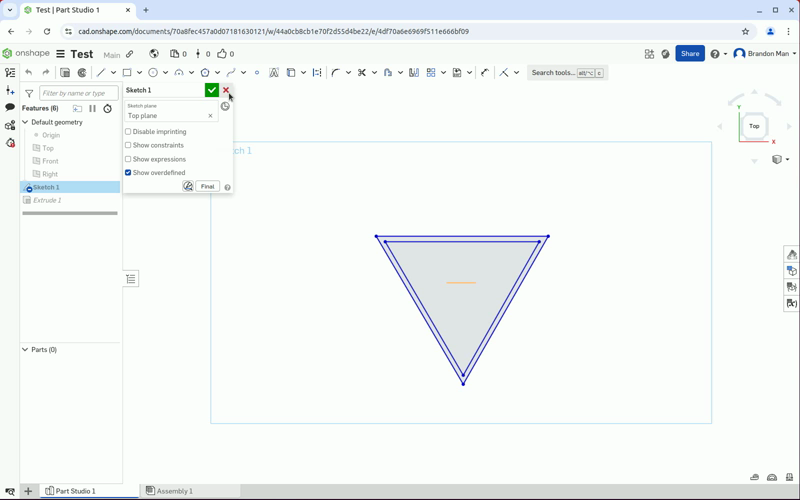
key(shift+s)
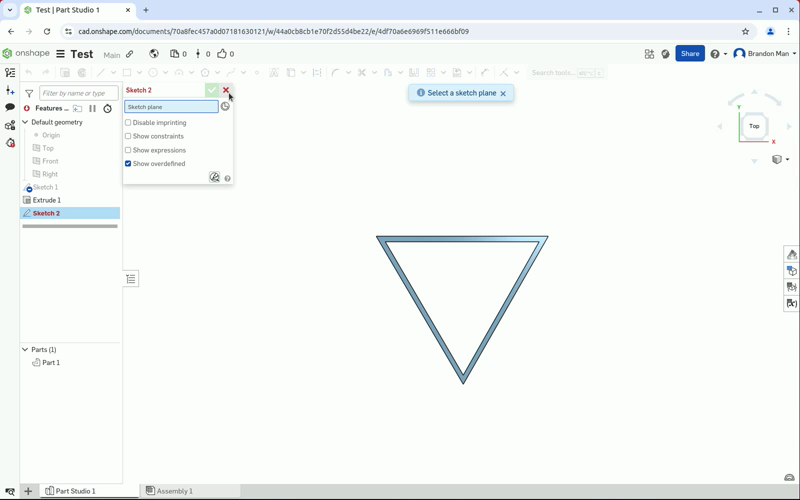
mouse_move(73, 150)
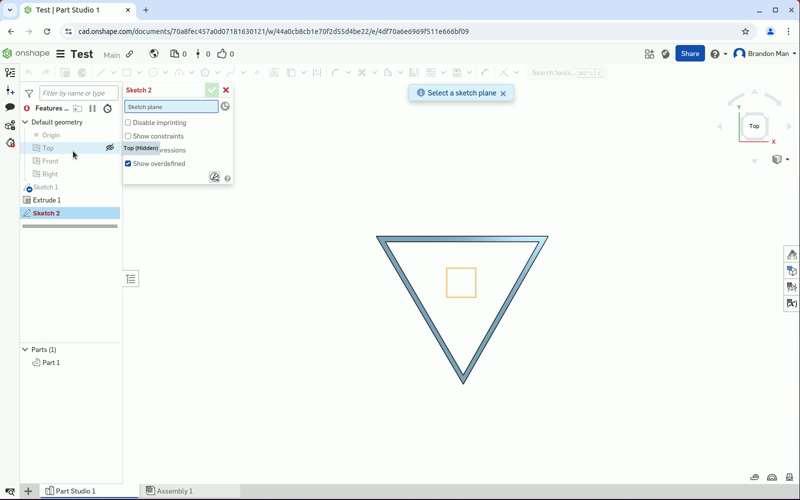
click(73, 150)
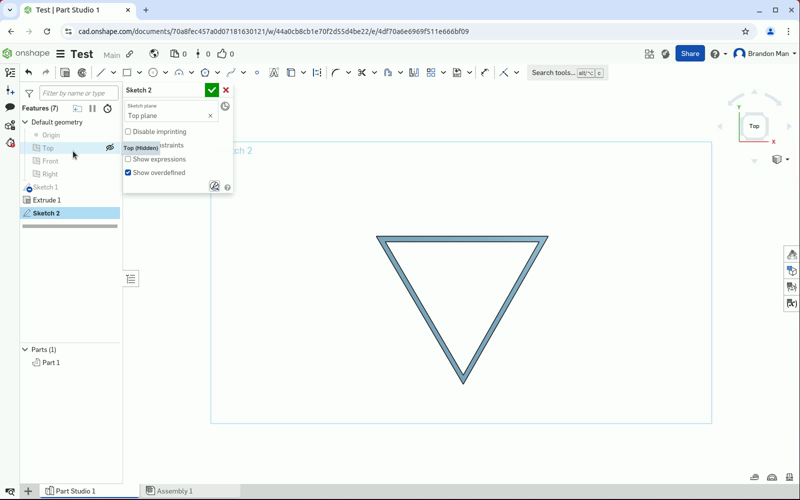
mouse_move(73, 352)
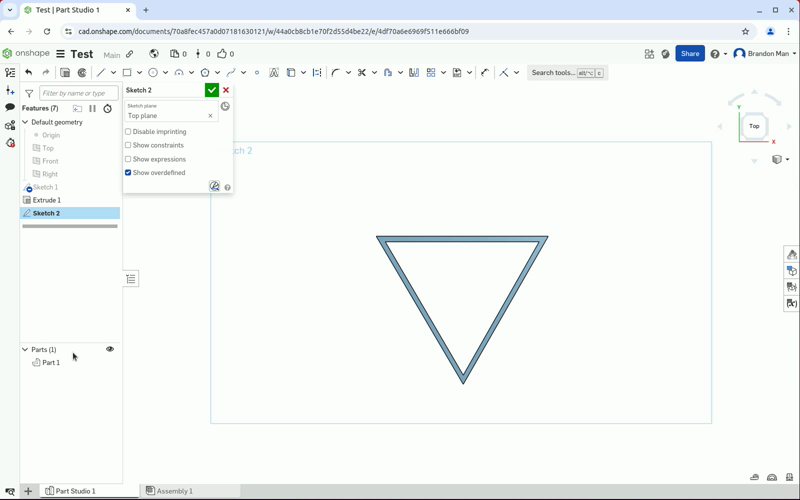
key(y)
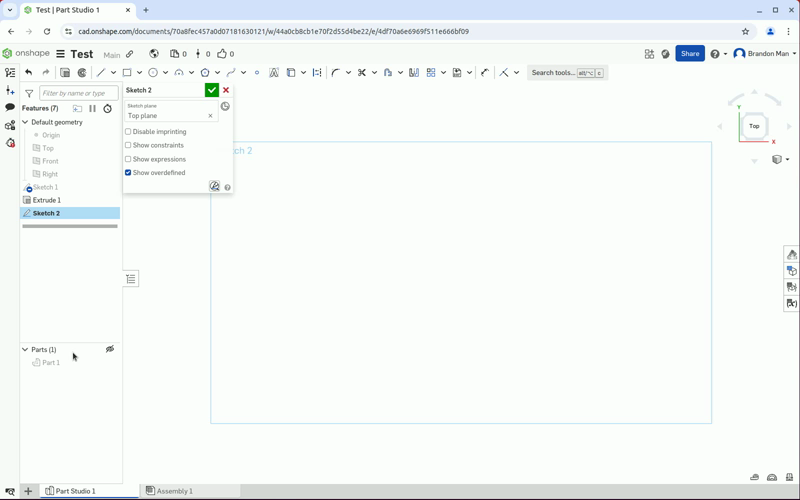
key(l)
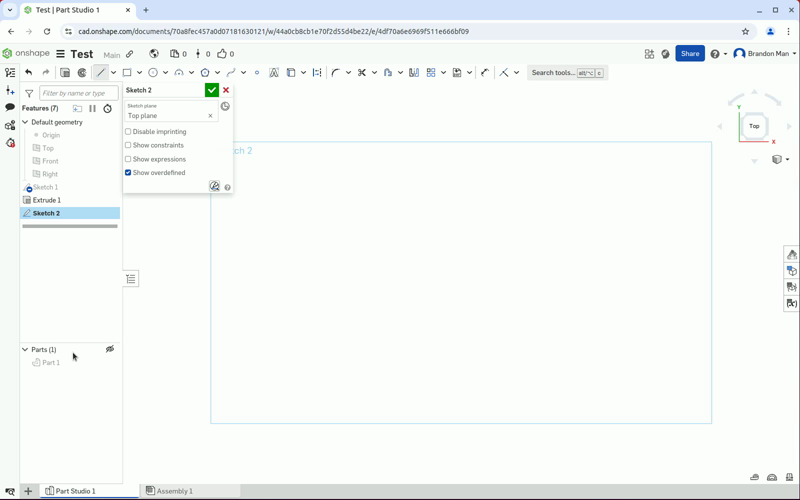
key_down(shift)
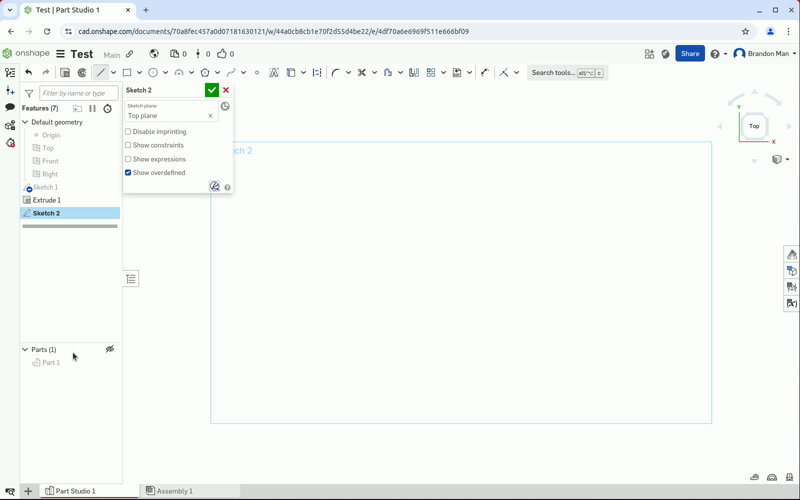
mouse_move(366, 231)
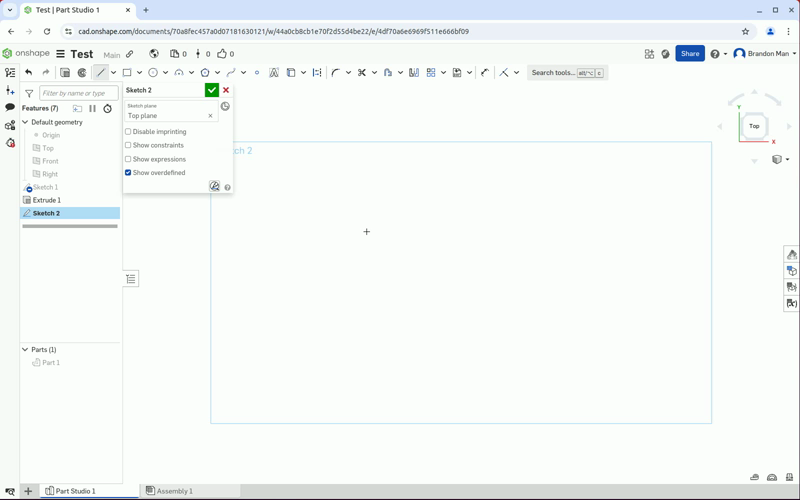
click(366, 231)
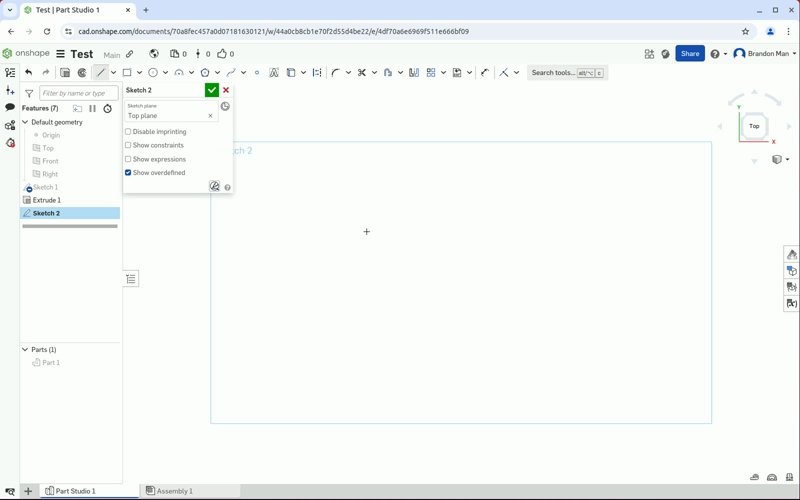
key_up(shift)
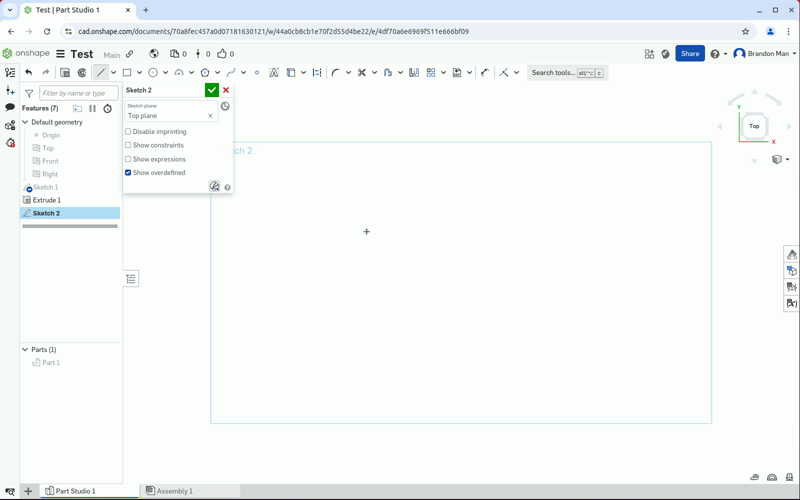
key_down(shift)
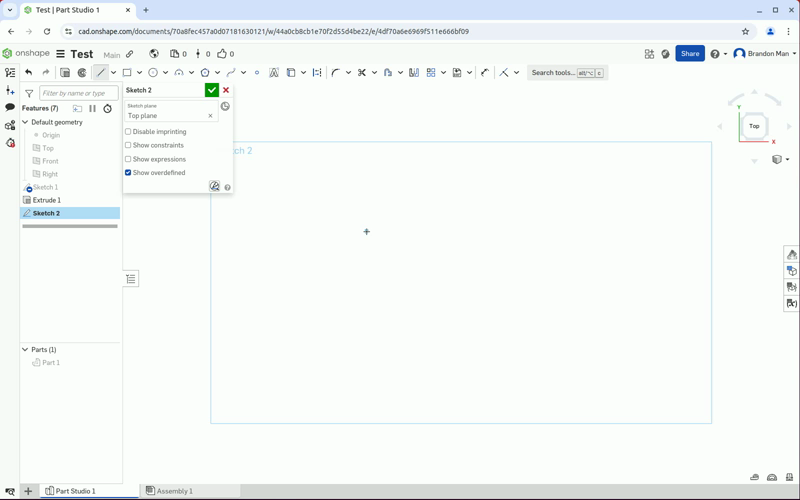
mouse_move(462, 394)
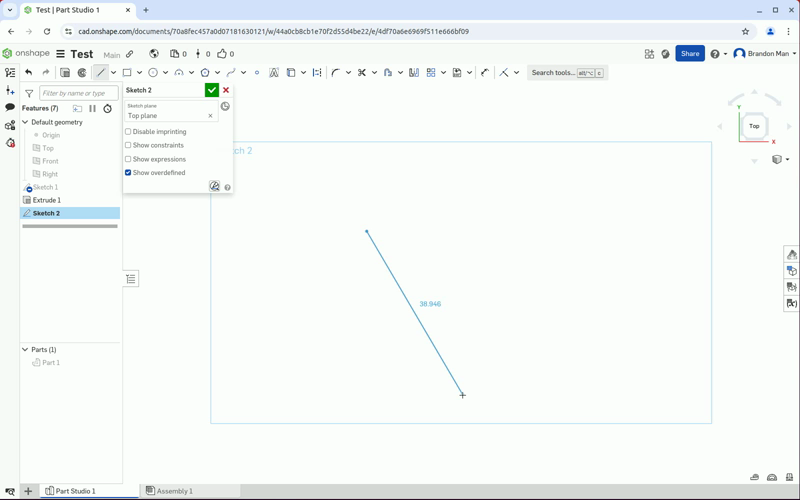
click(462, 394)
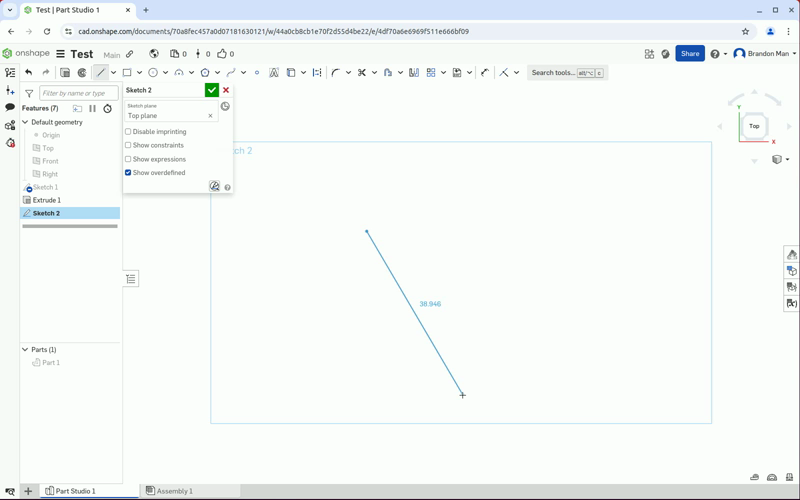
key_up(shift)
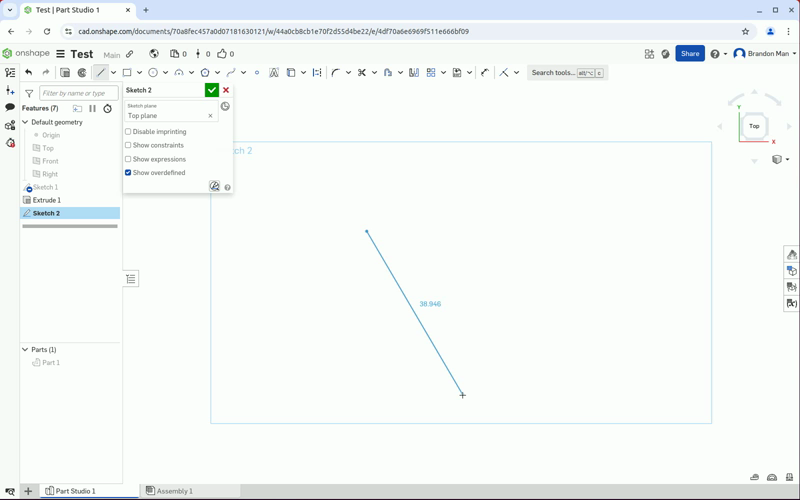
key_down(shift)
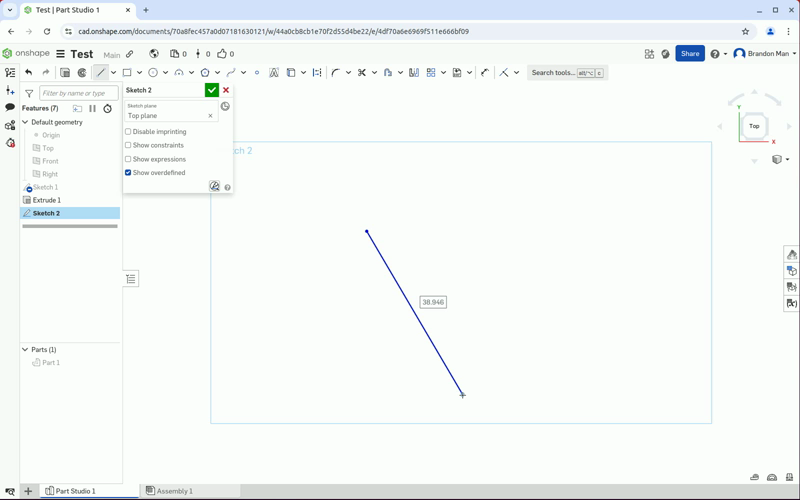
mouse_move(556, 231)
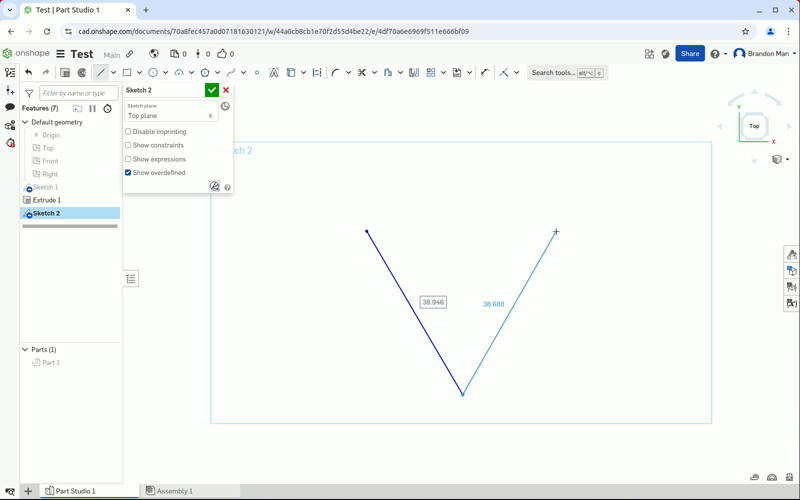
click(556, 231)
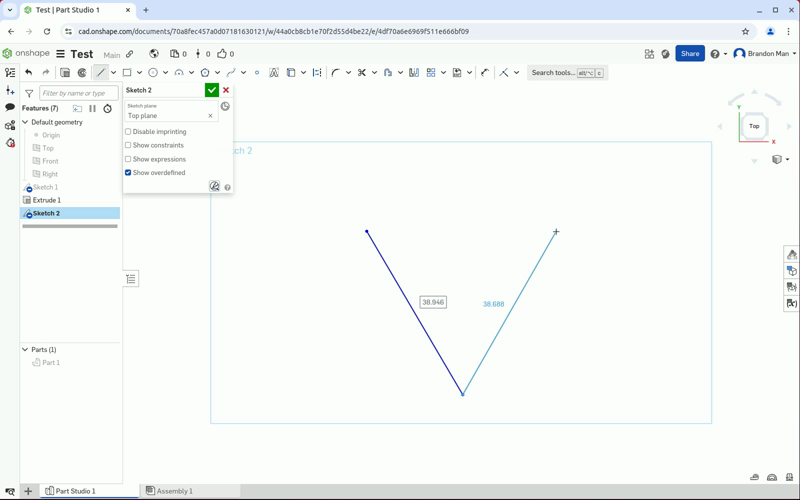
key_up(shift)
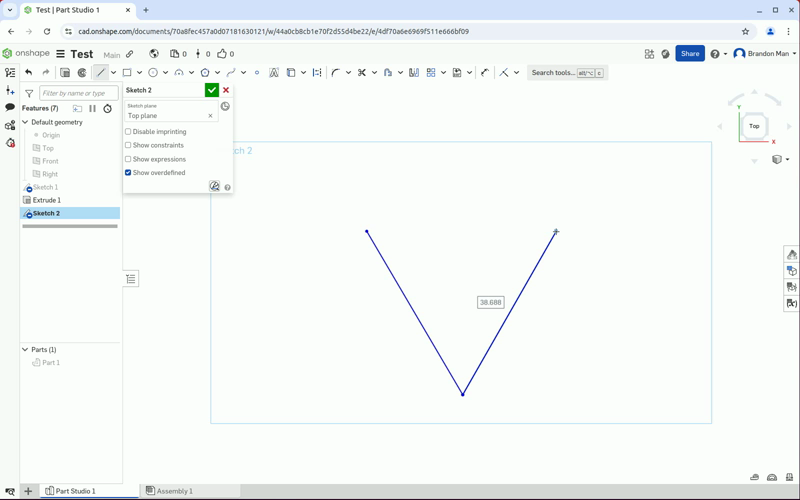
key_down(shift)
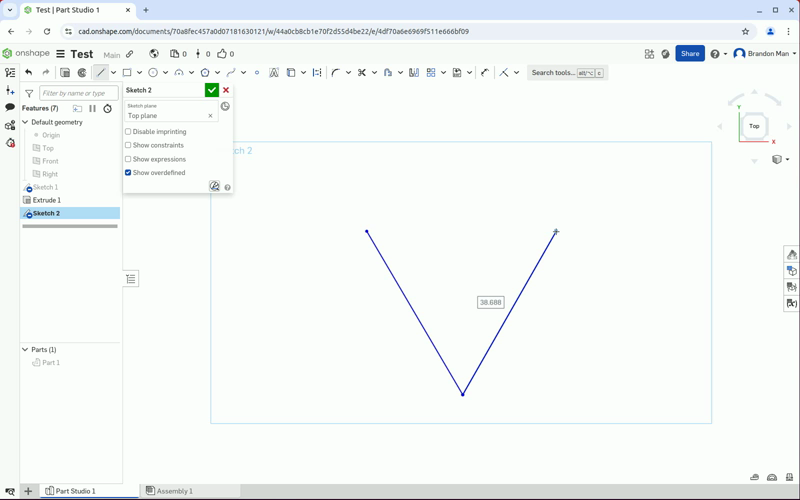
mouse_move(366, 231)
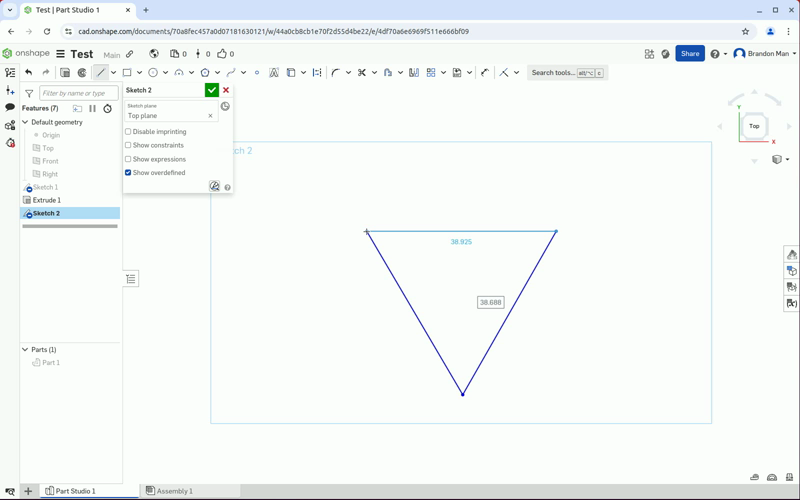
key_up(shift)
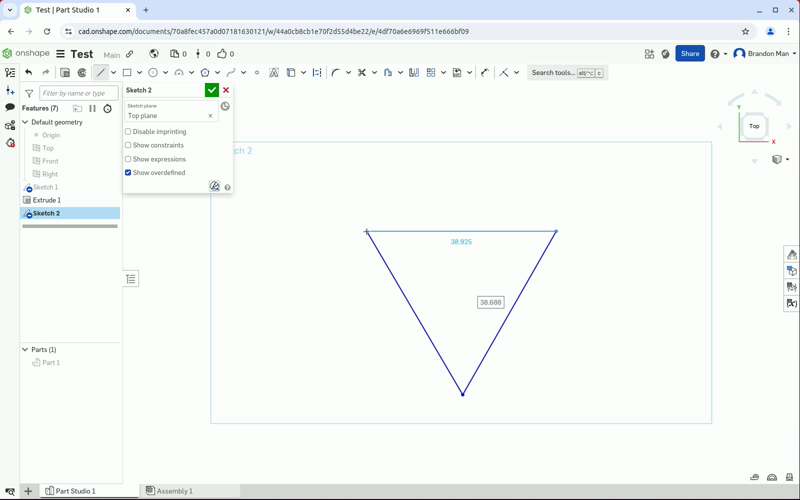
click(366, 231)
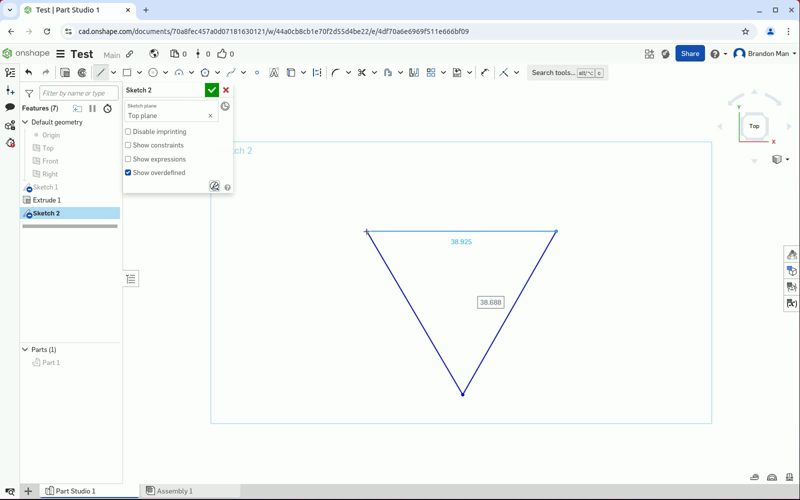
key(esc)
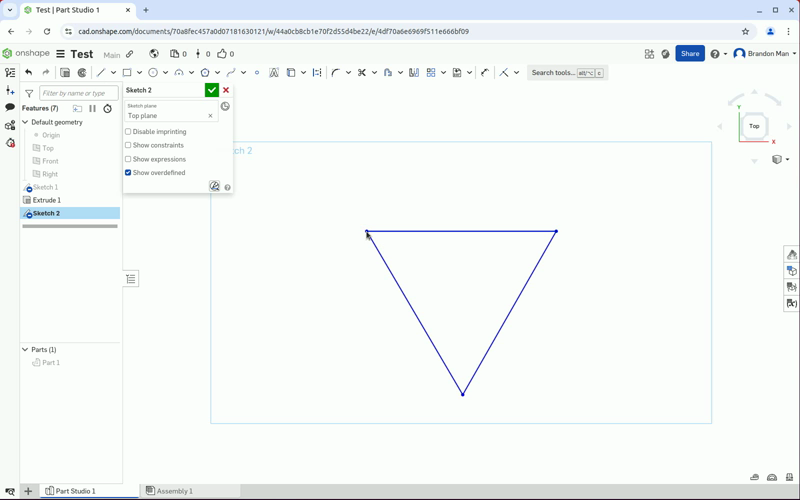
key(l)
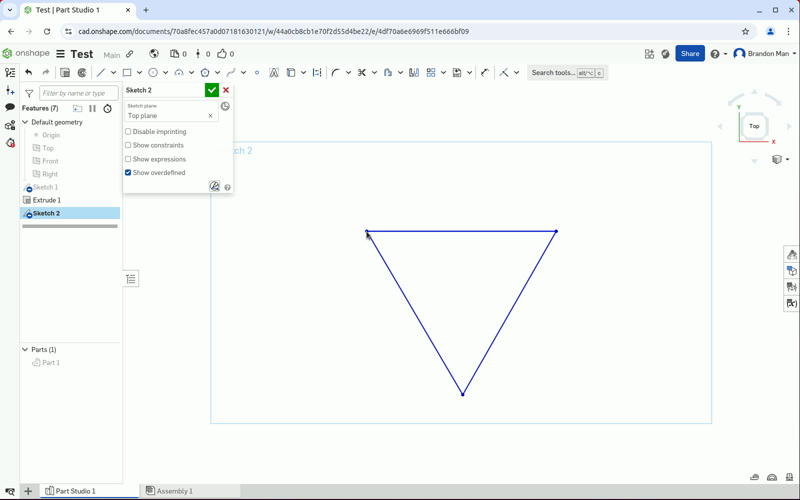
key_down(shift)
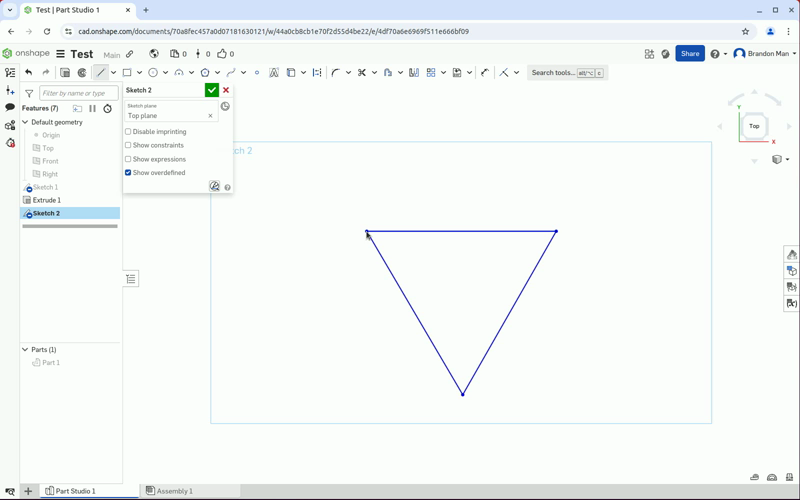
mouse_move(374, 237)
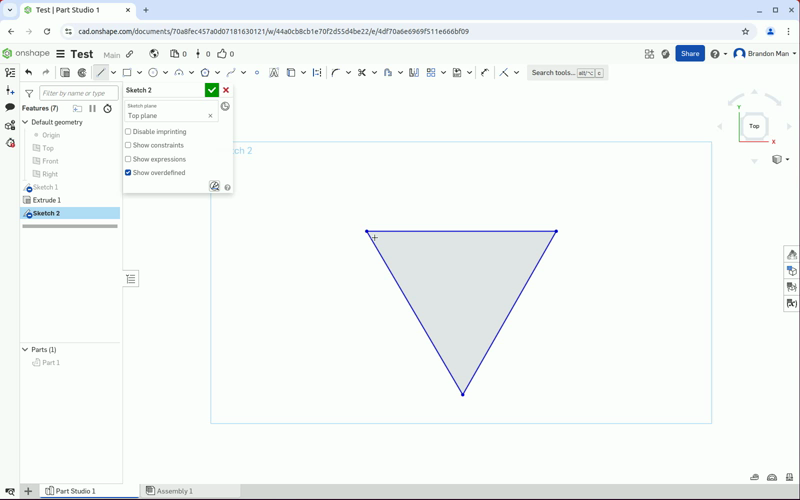
click(374, 237)
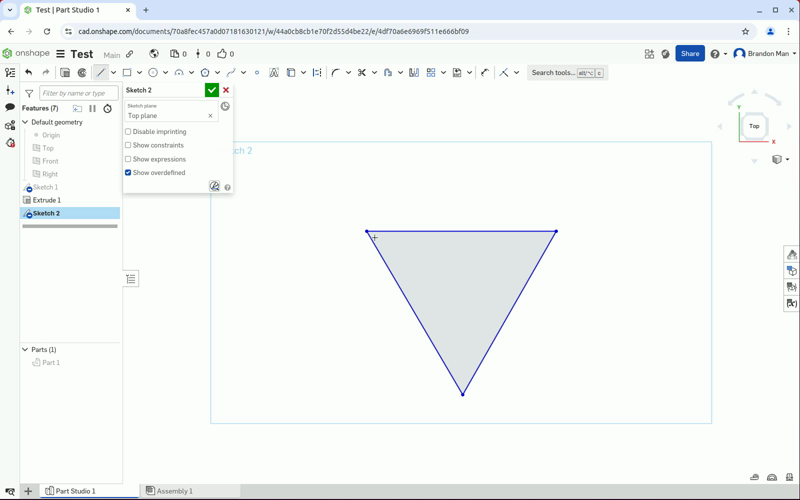
key_up(shift)
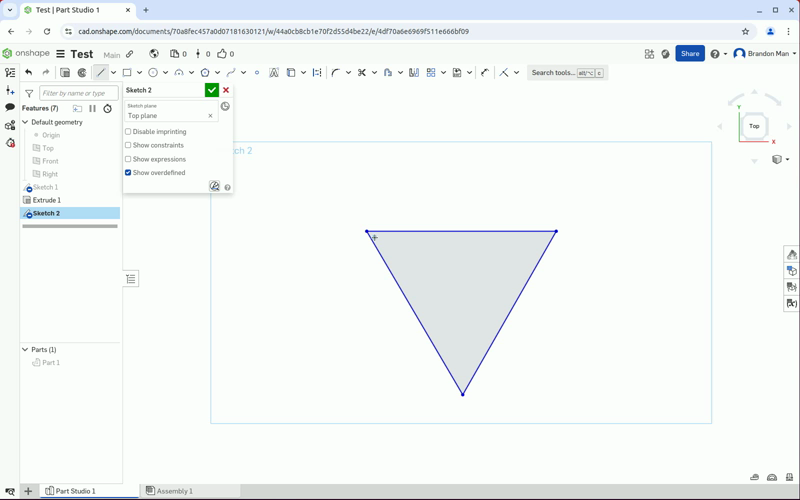
key_down(shift)
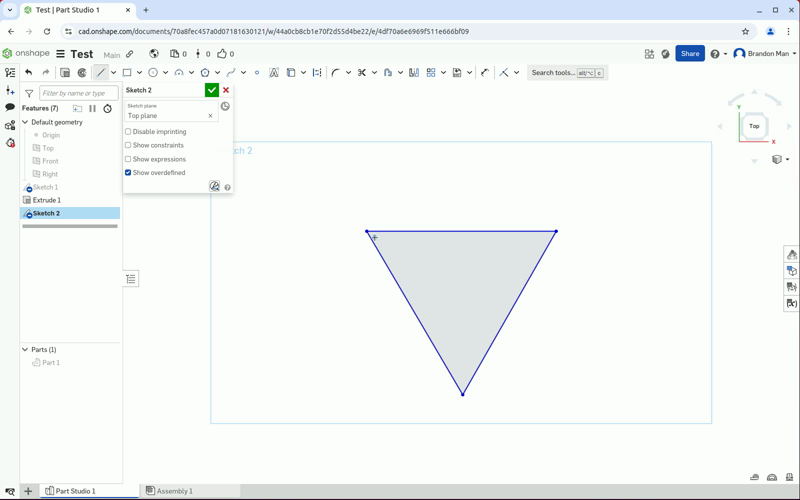
mouse_move(462, 384)
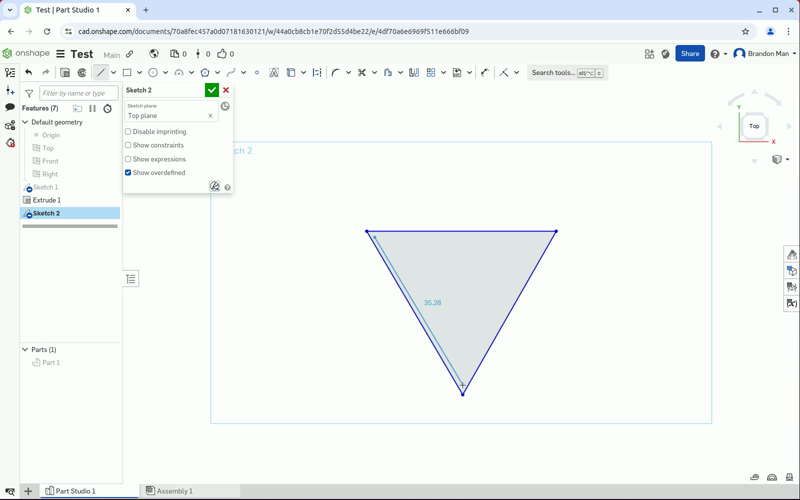
click(462, 384)
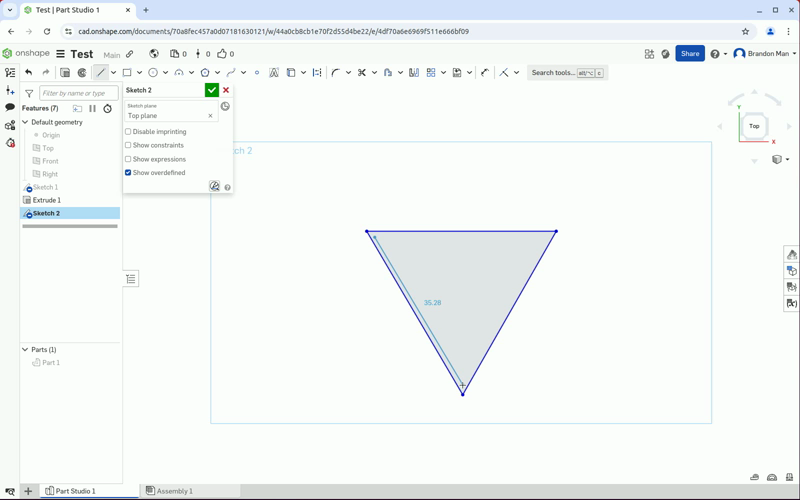
key_up(shift)
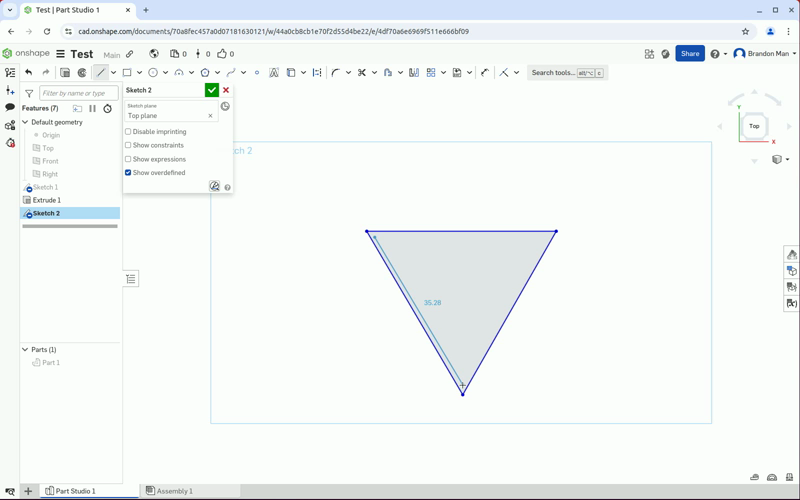
key_down(shift)
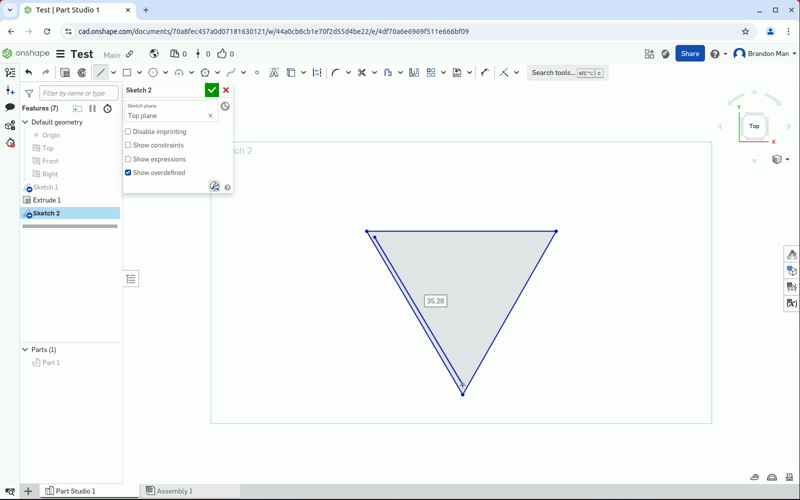
mouse_move(548, 237)
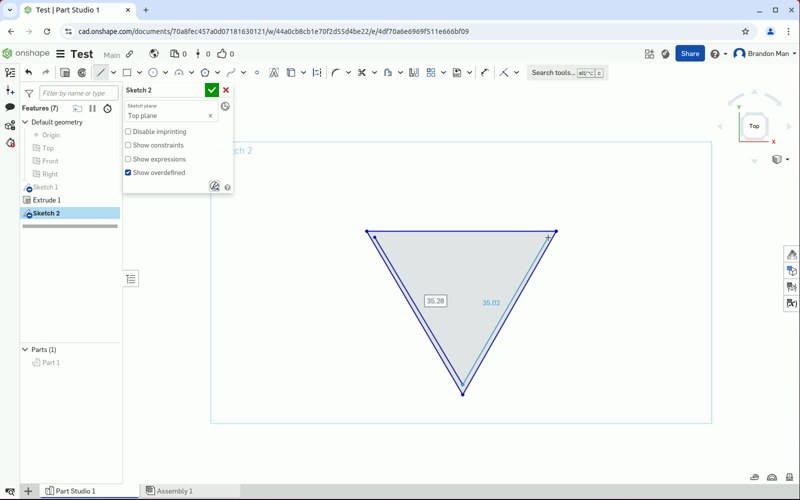
click(548, 237)
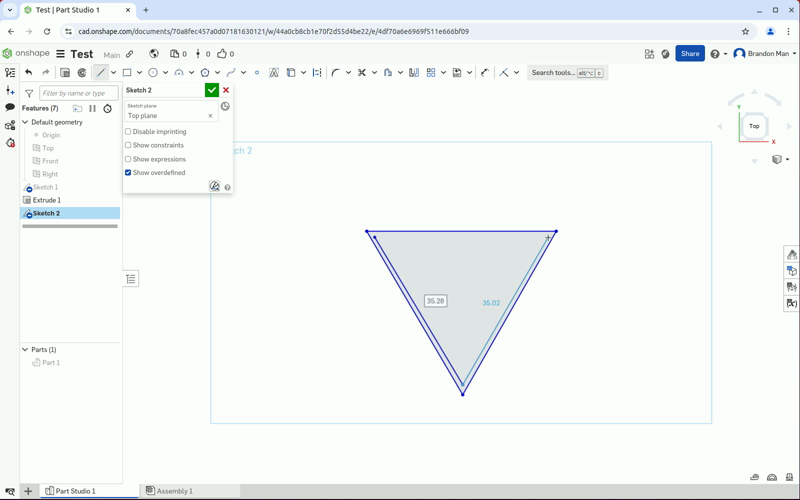
key_up(shift)
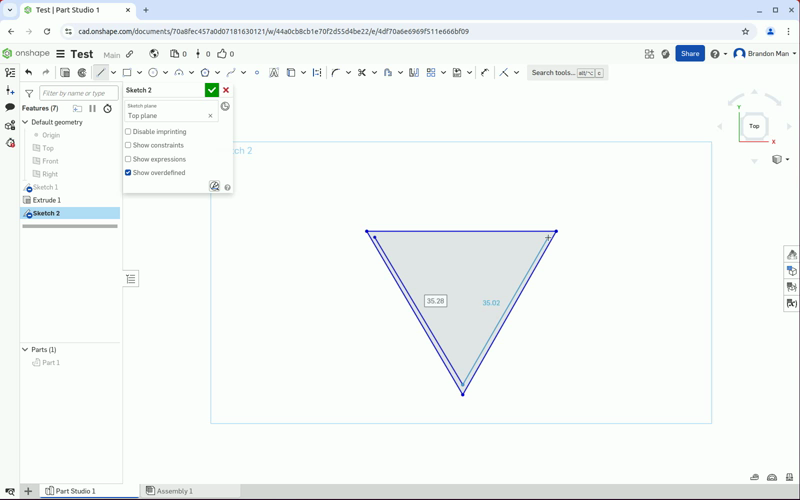
key_down(shift)
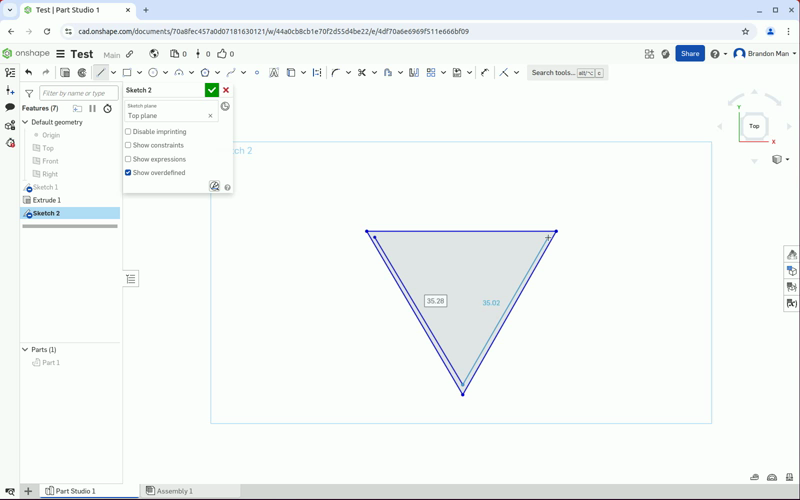
mouse_move(374, 237)
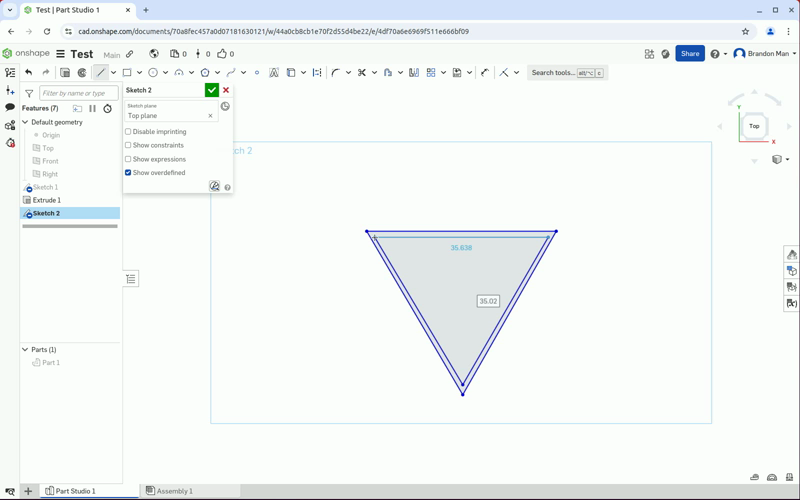
key_up(shift)
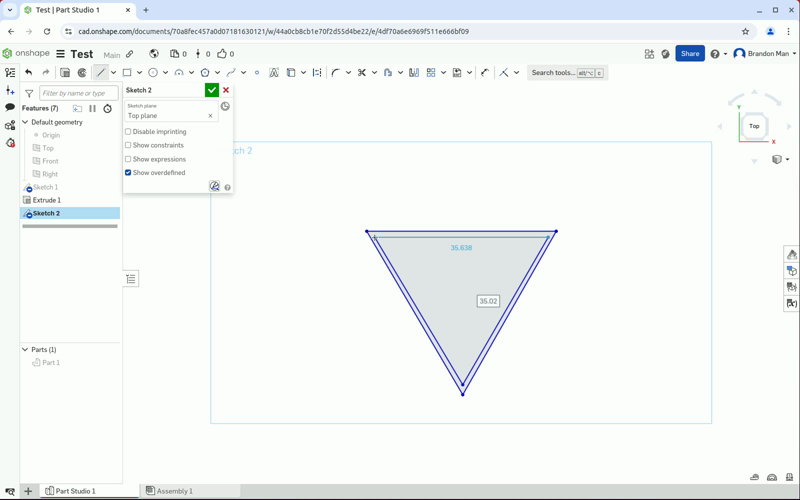
click(374, 237)
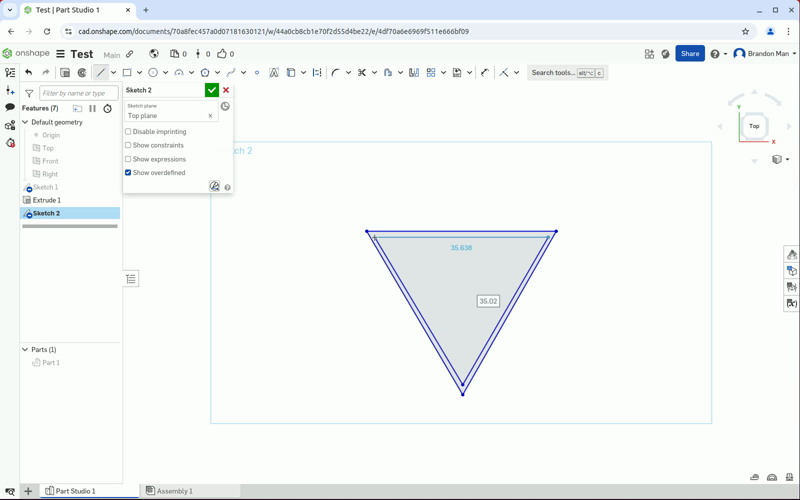
key(esc)
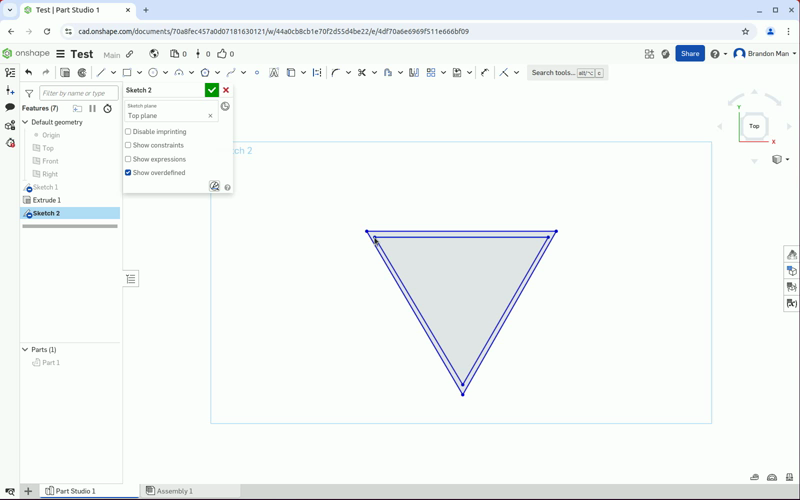
mouse_move(396, 234)
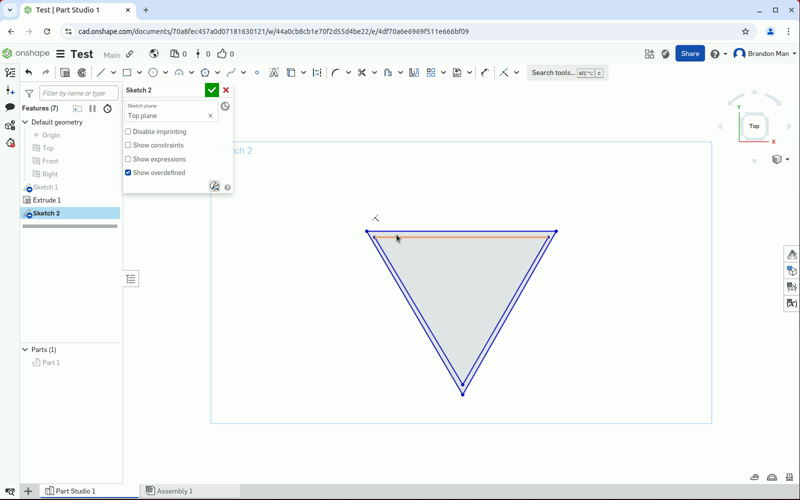
click(396, 234)
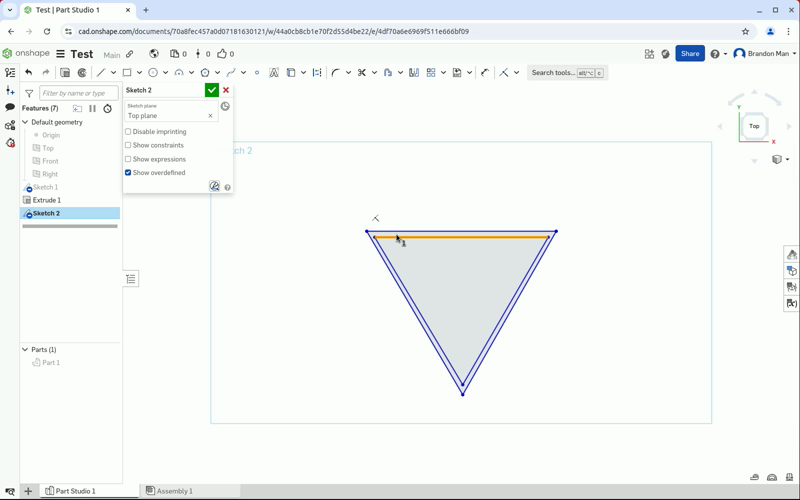
mouse_move(73, 352)
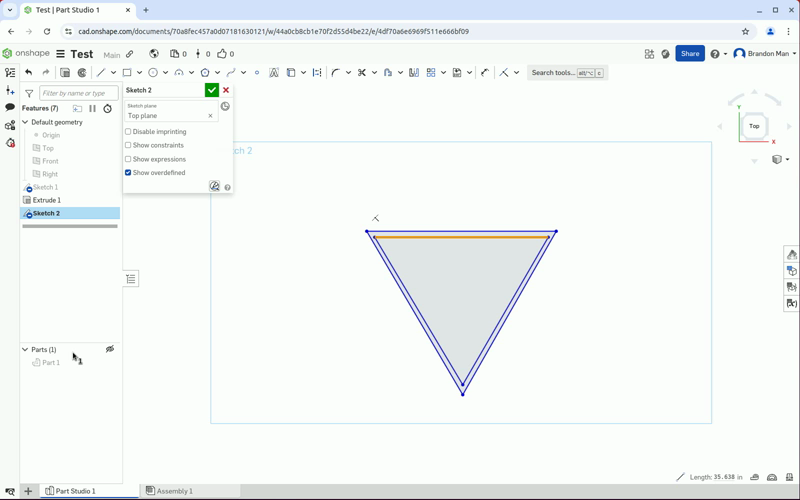
key(shift+y)
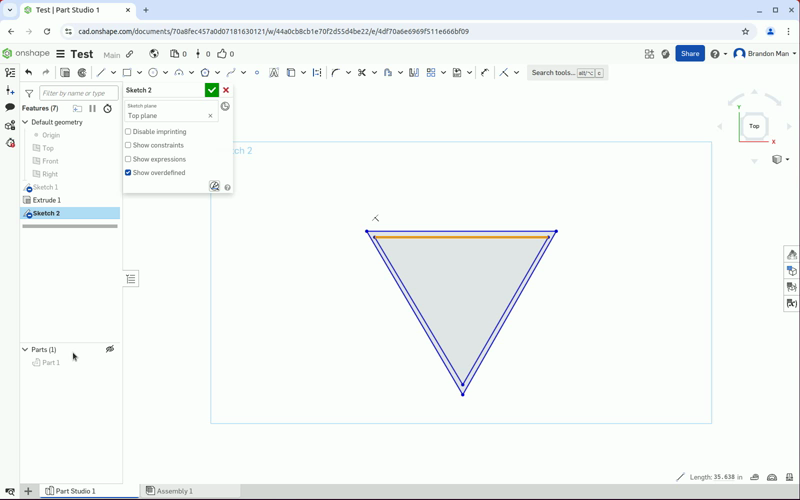
key(shift+e)
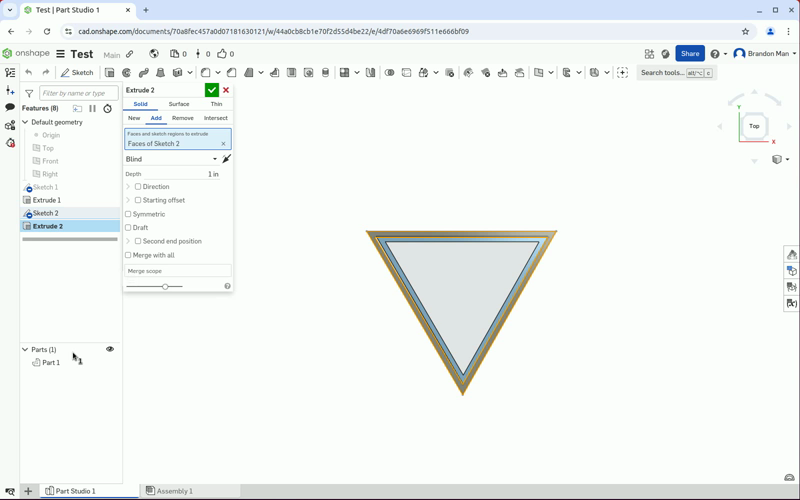
mouse_move(143, 106)
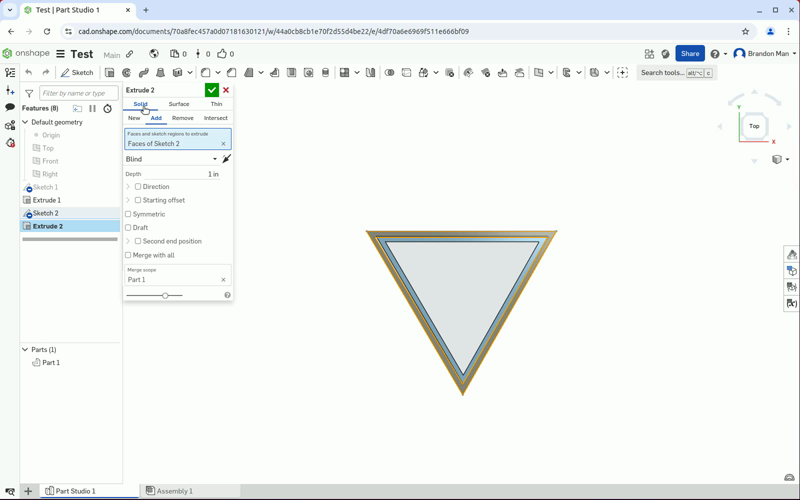
click(143, 106)
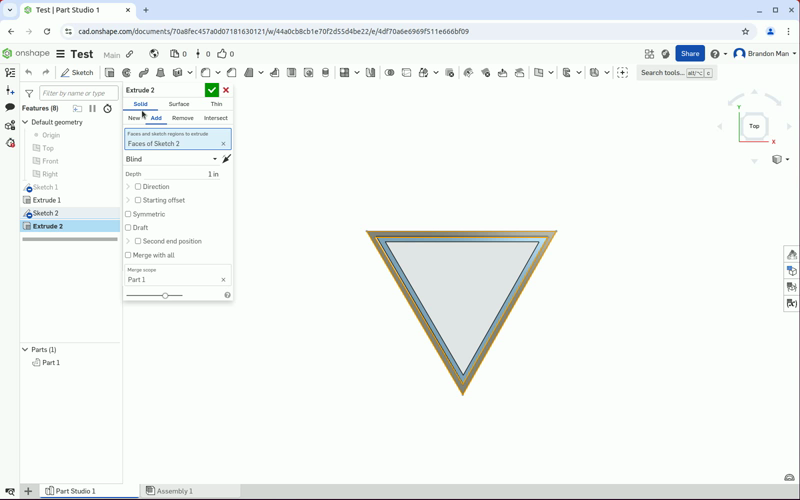
mouse_move(137, 120)
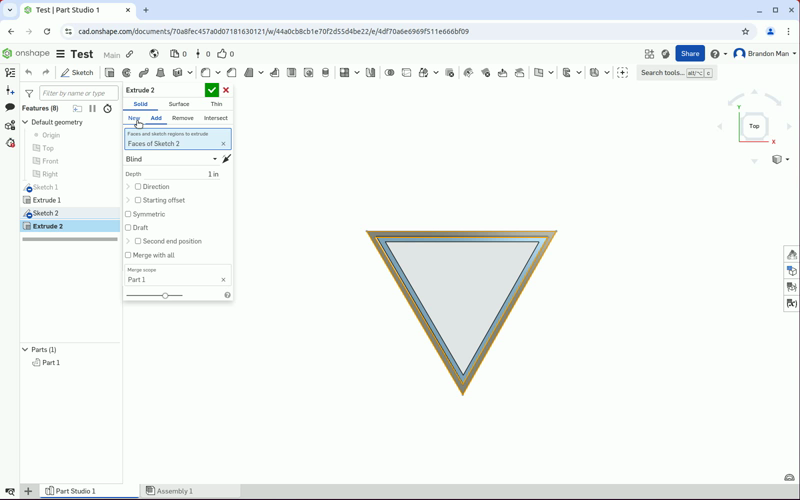
click(137, 120)
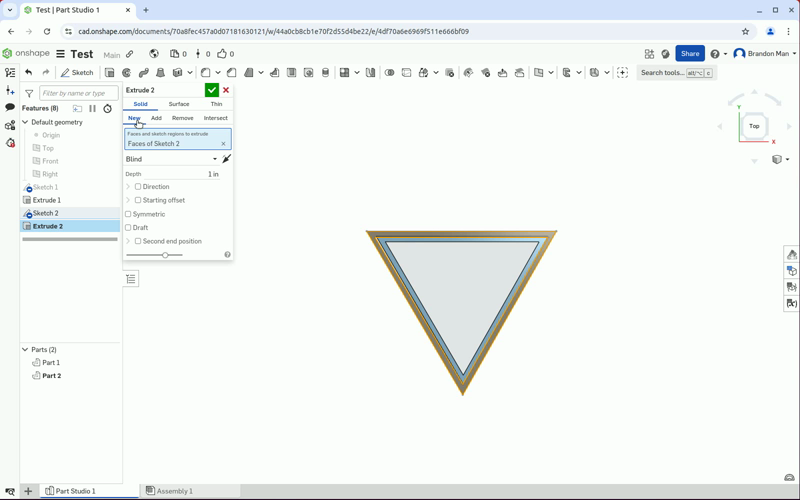
key(tab, 4)
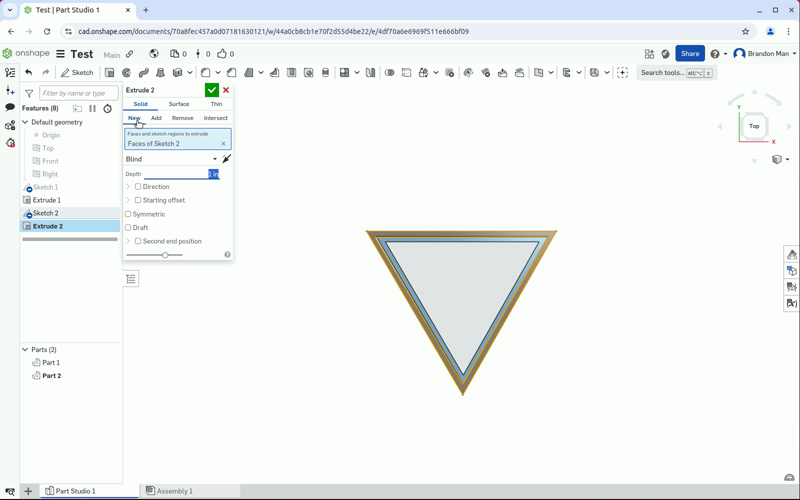
text(2.648)
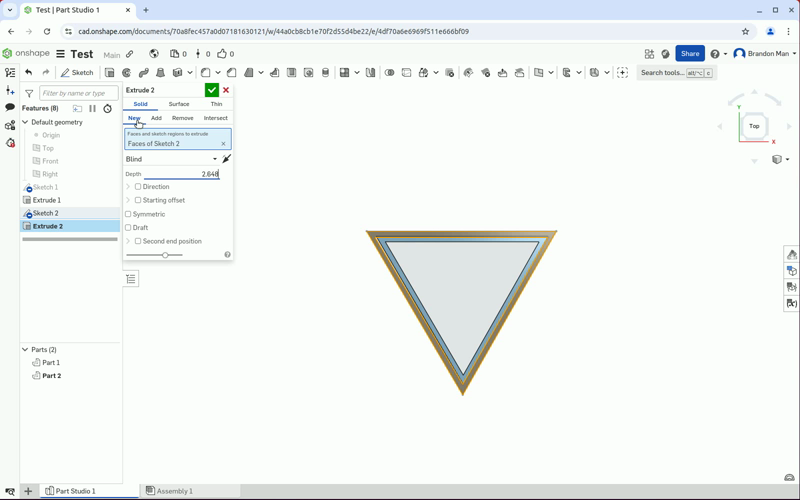
key(enter)
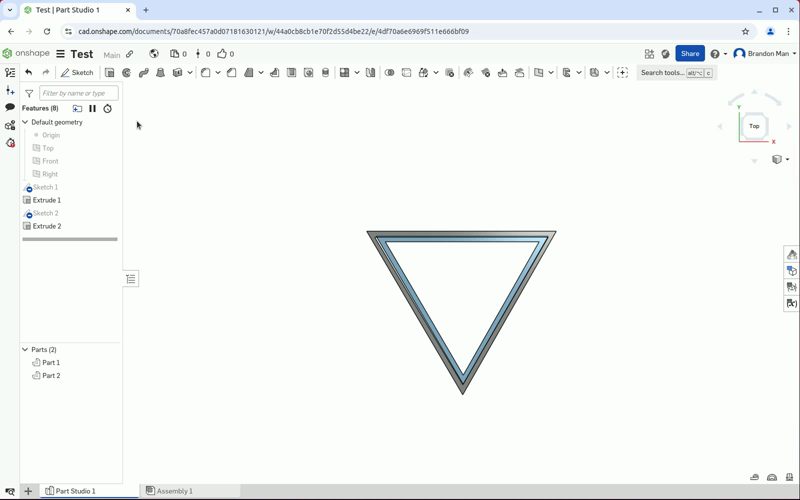
key(shift+h)
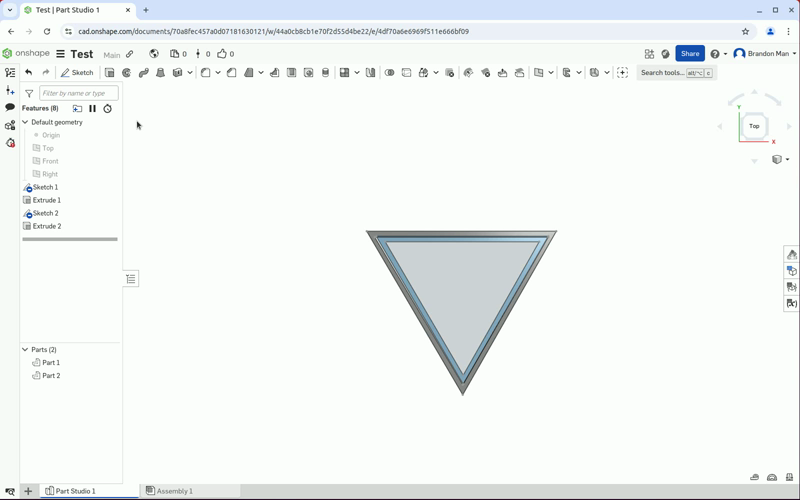
key(shift+h)
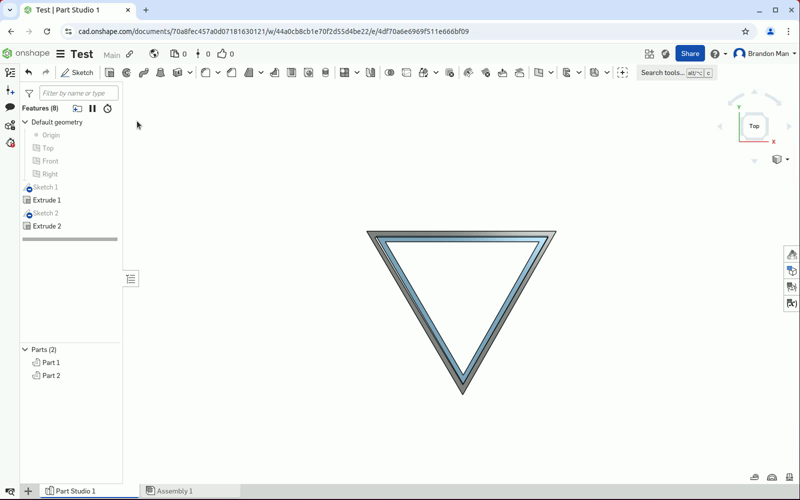
mouse_move(73, 189)
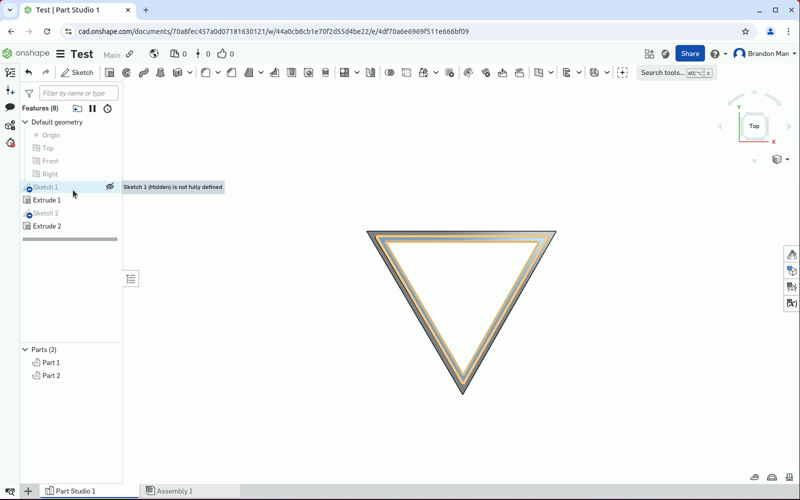
click(73, 189)
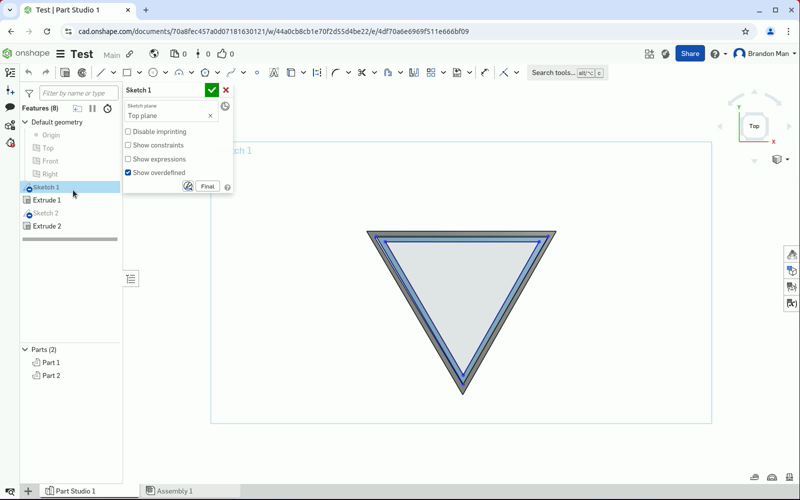
mouse_move(229, 92)
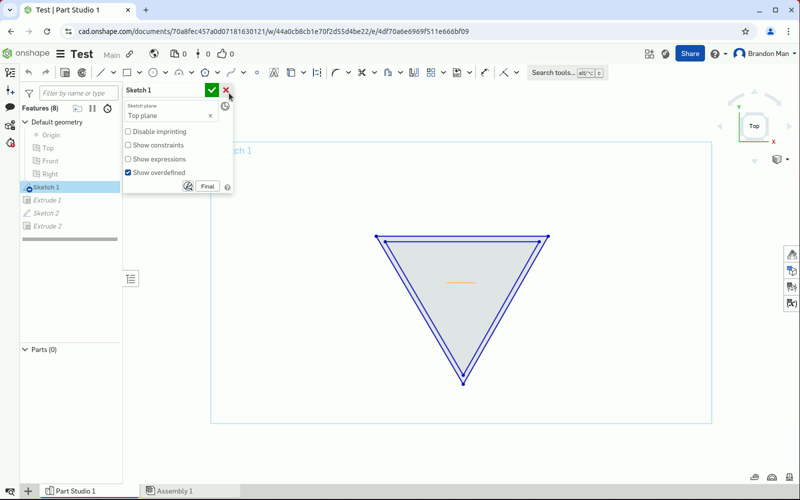
click(229, 92)
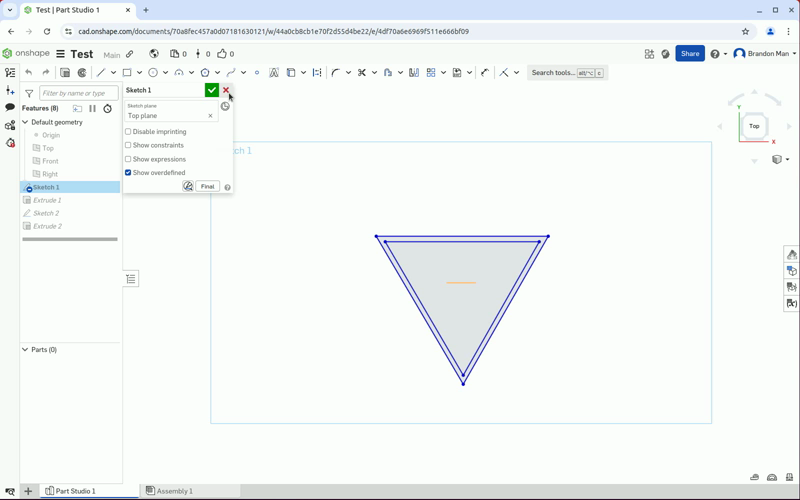
key(shift+s)
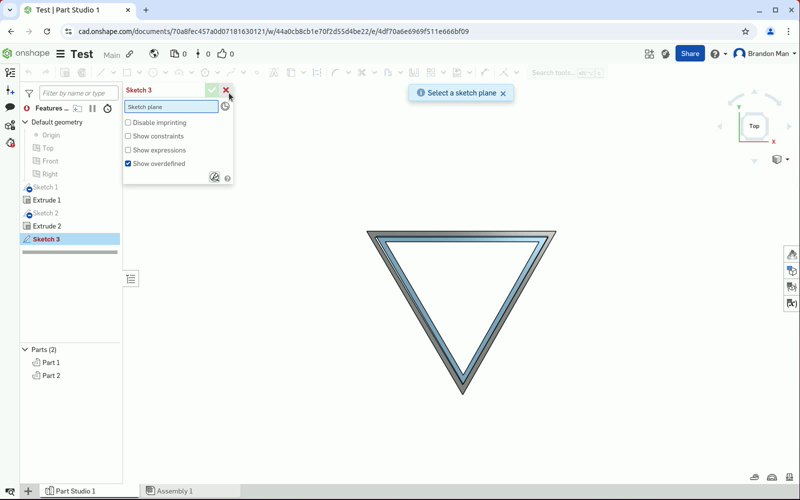
mouse_move(73, 150)
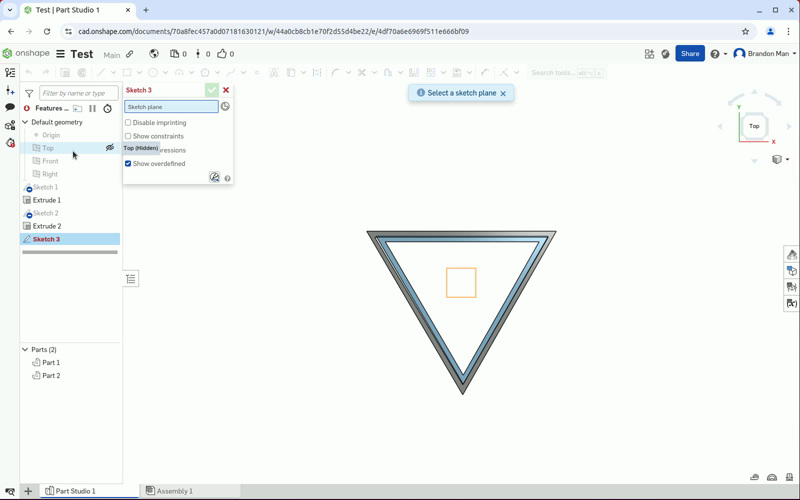
click(73, 150)
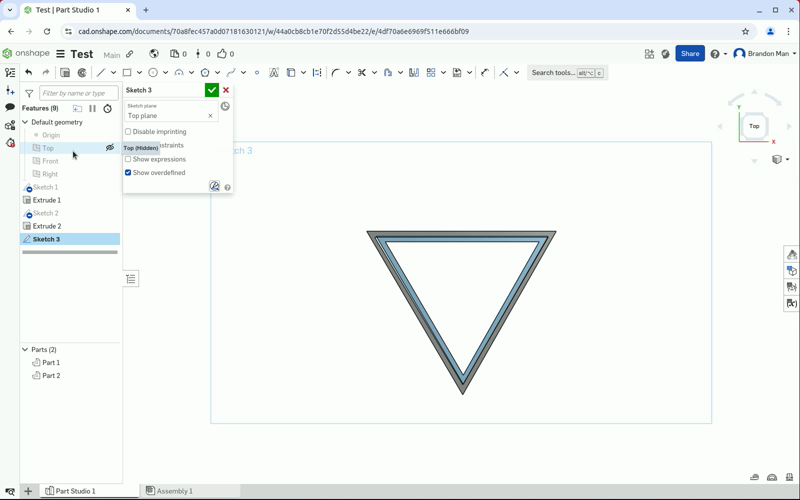
mouse_move(73, 352)
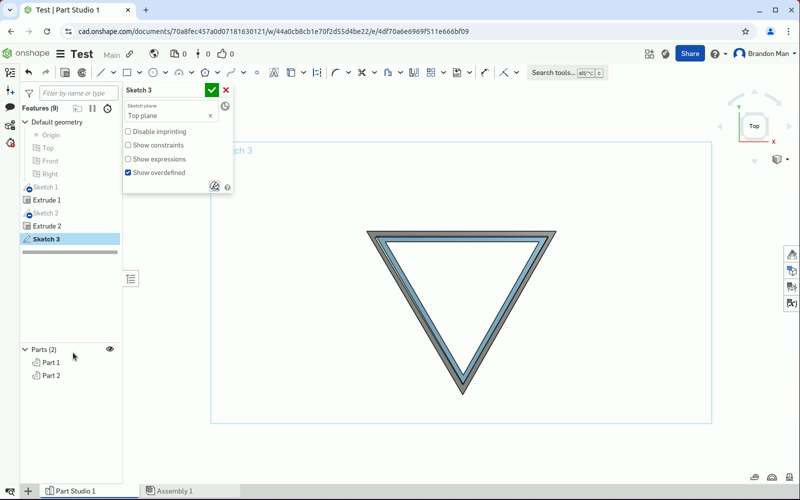
key(y)
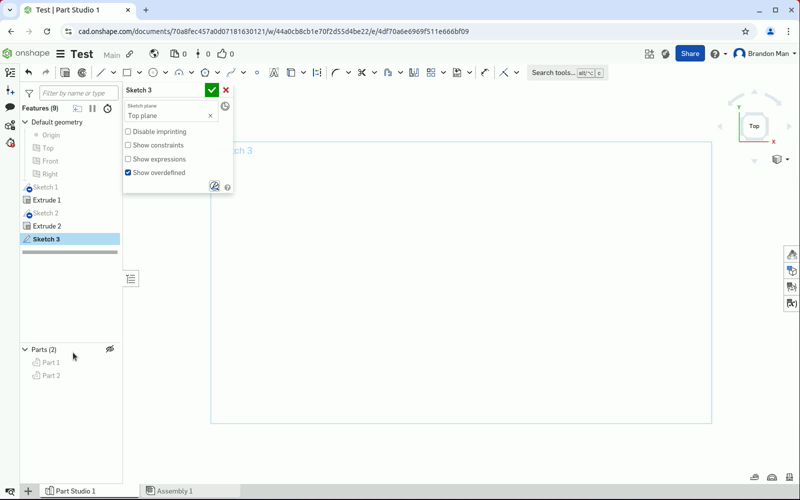
key(l)
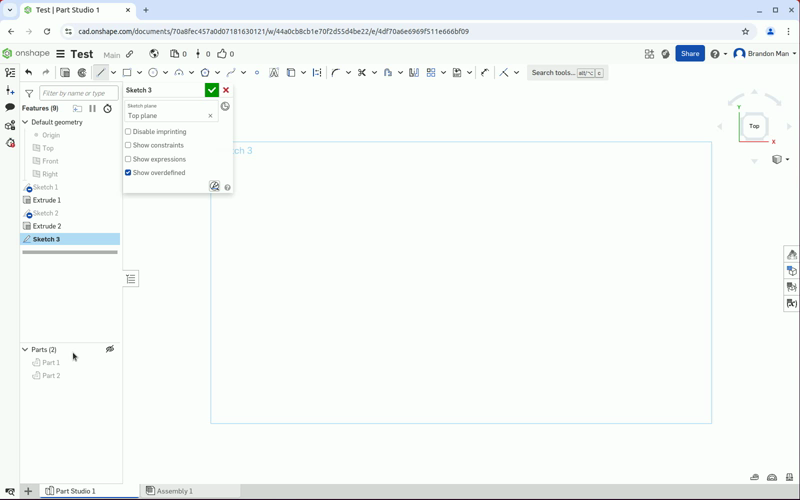
key_down(shift)
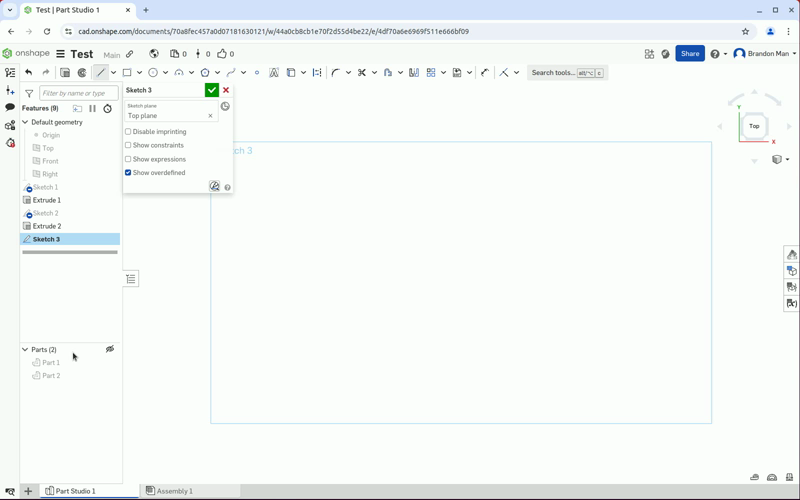
mouse_move(366, 231)
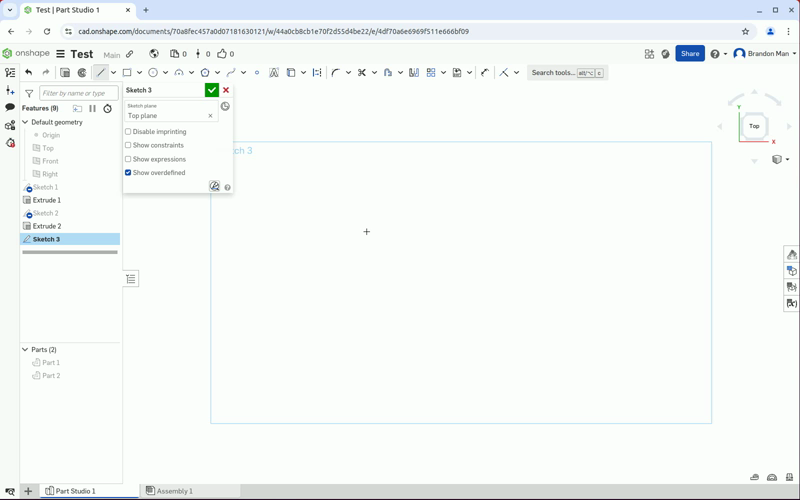
click(366, 231)
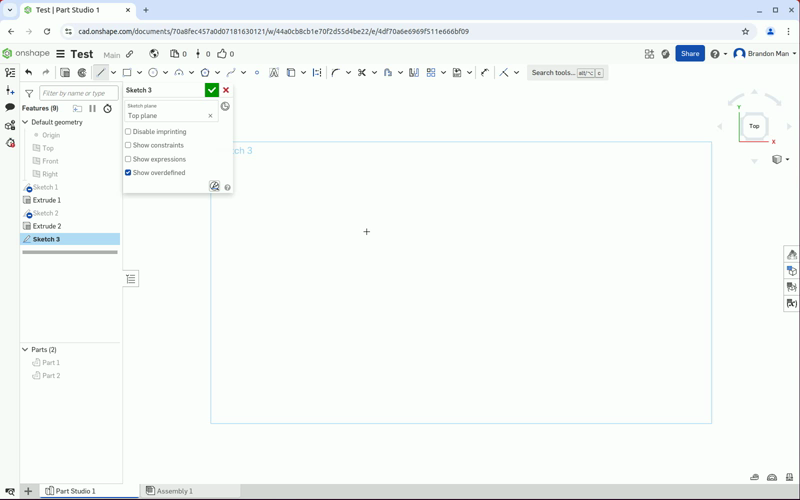
key_up(shift)
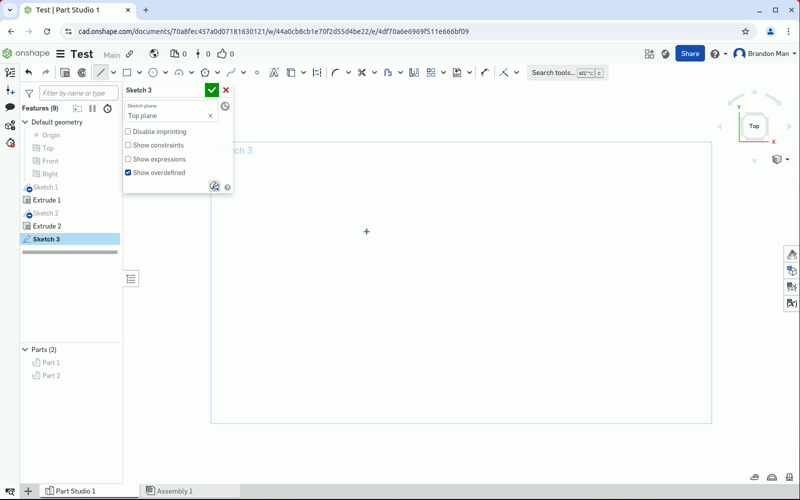
key_down(shift)
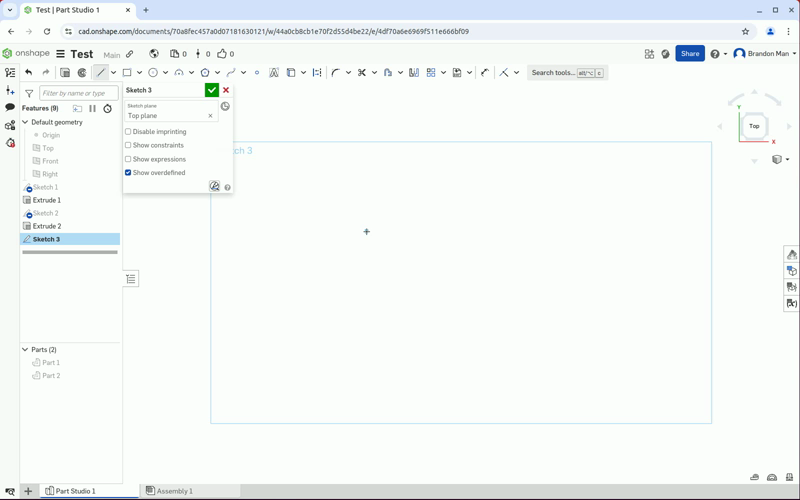
mouse_move(462, 394)
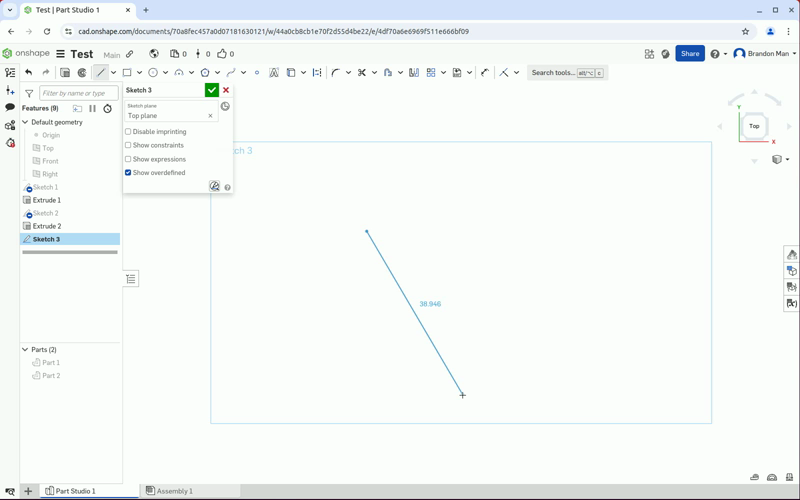
click(462, 394)
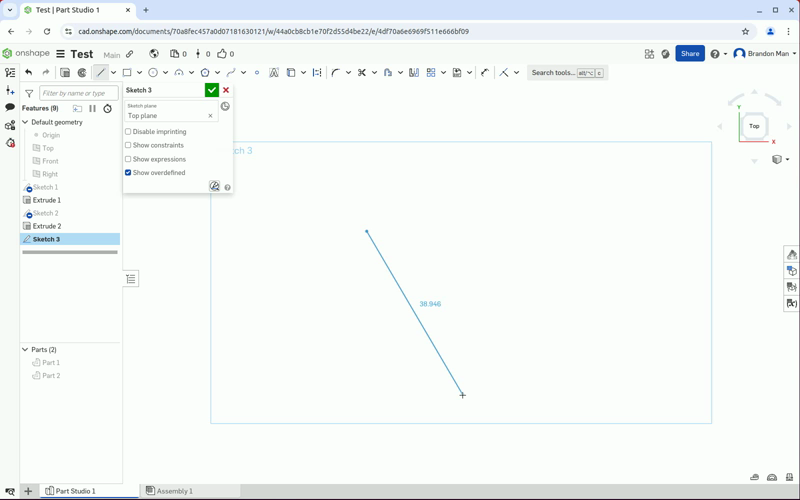
key_up(shift)
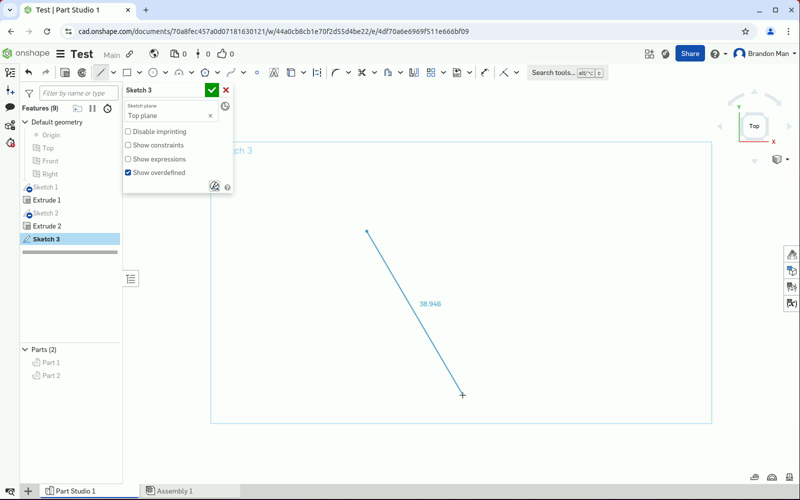
key_down(shift)
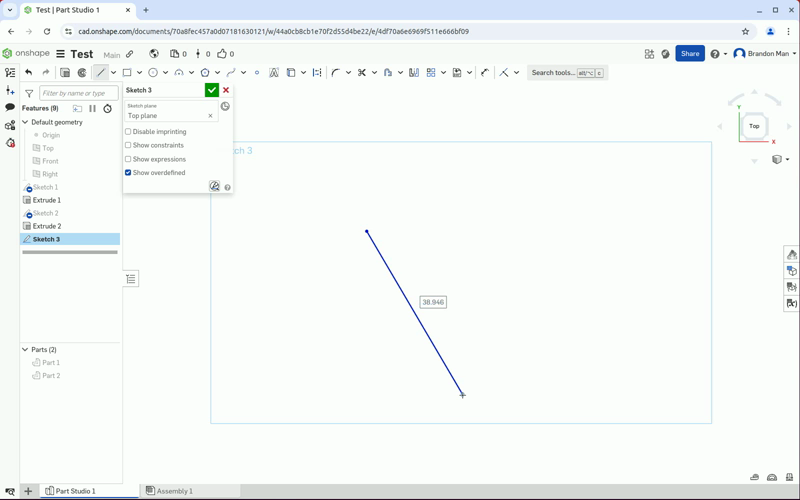
mouse_move(556, 231)
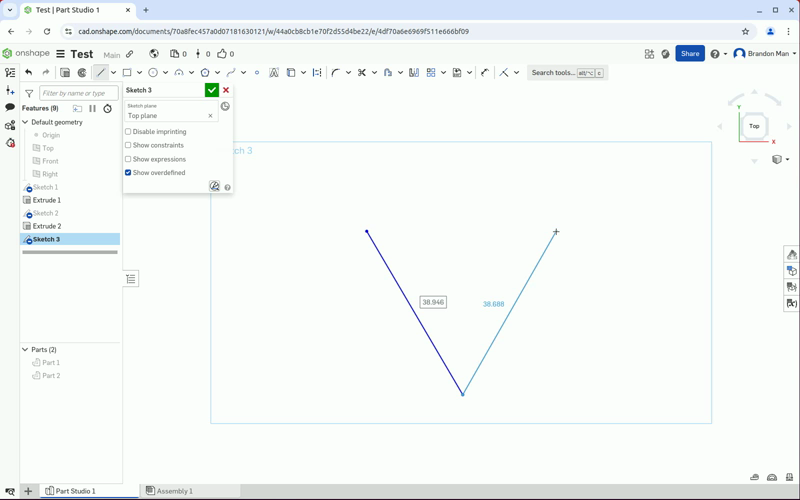
click(556, 231)
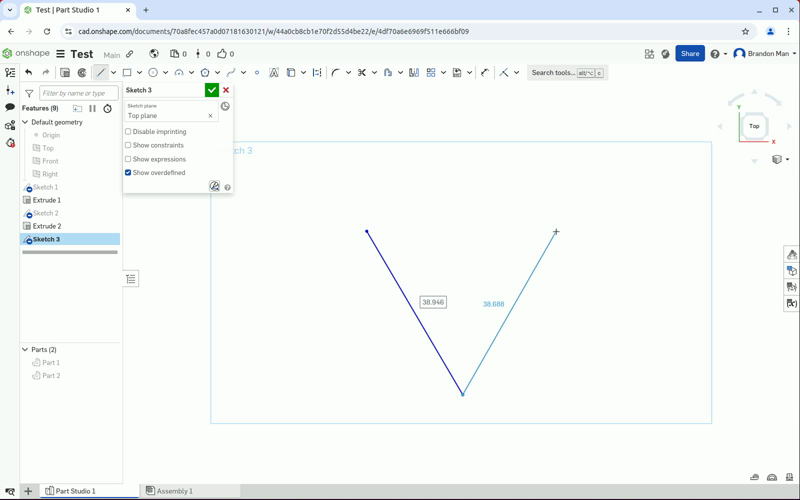
key_up(shift)
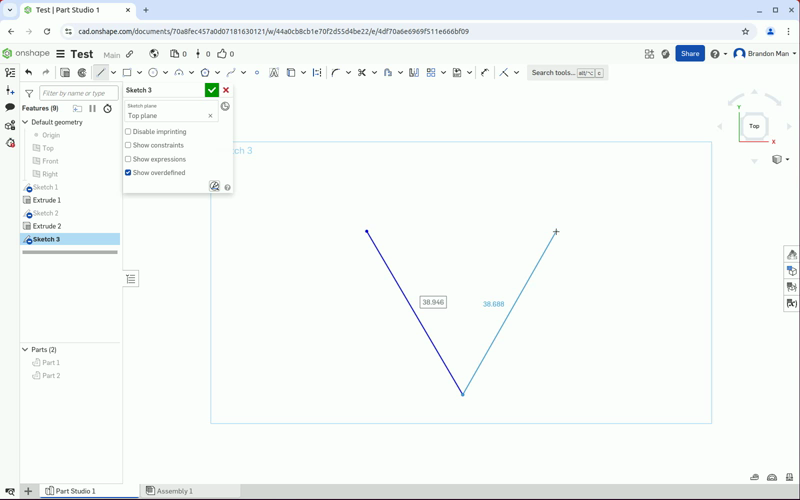
key_down(shift)
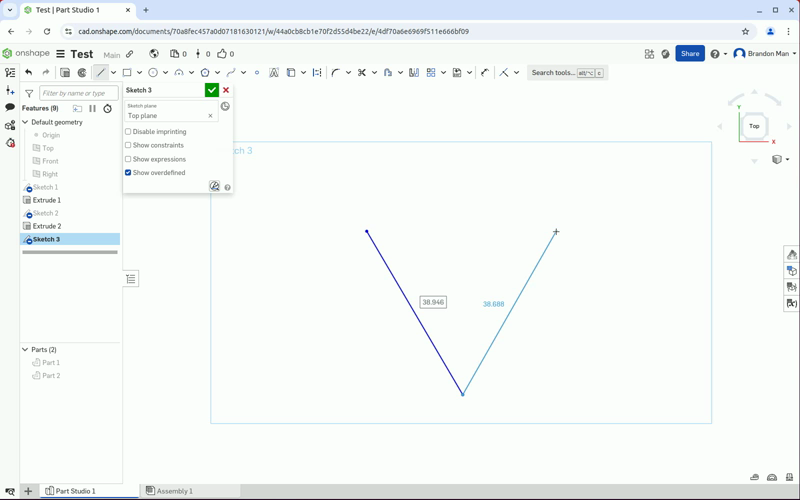
mouse_move(366, 231)
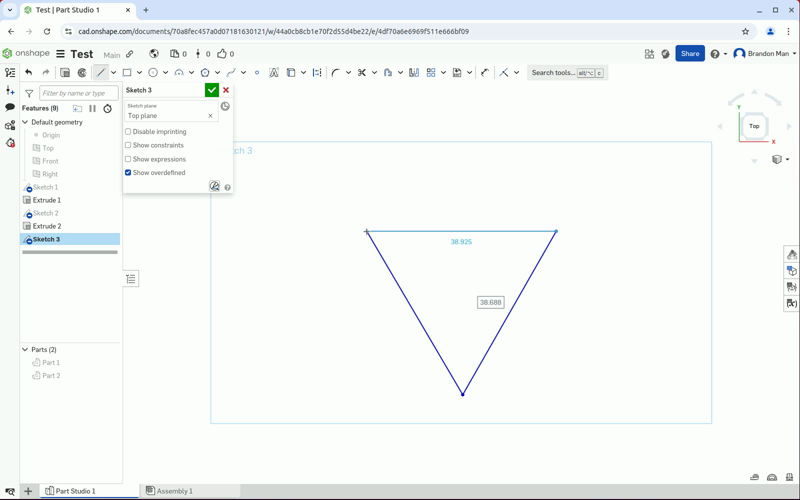
key_up(shift)
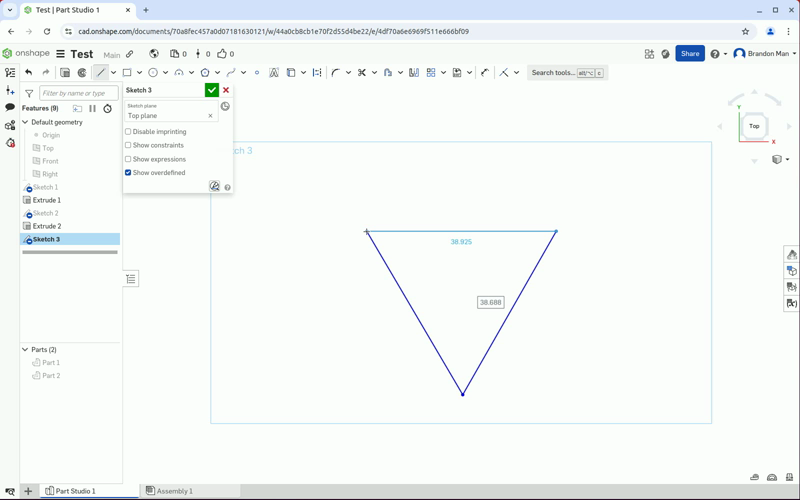
click(366, 231)
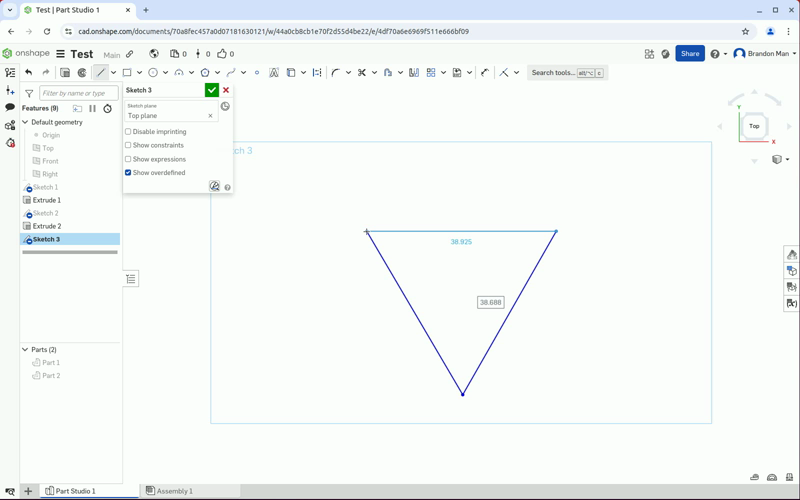
key(esc)
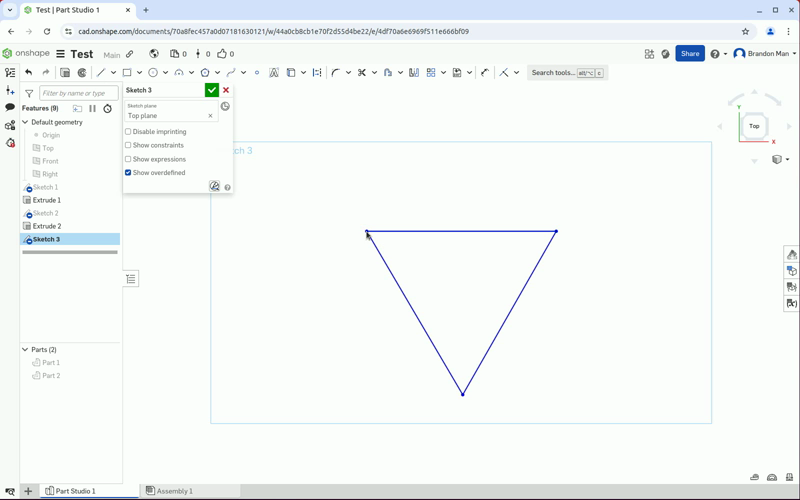
key(l)
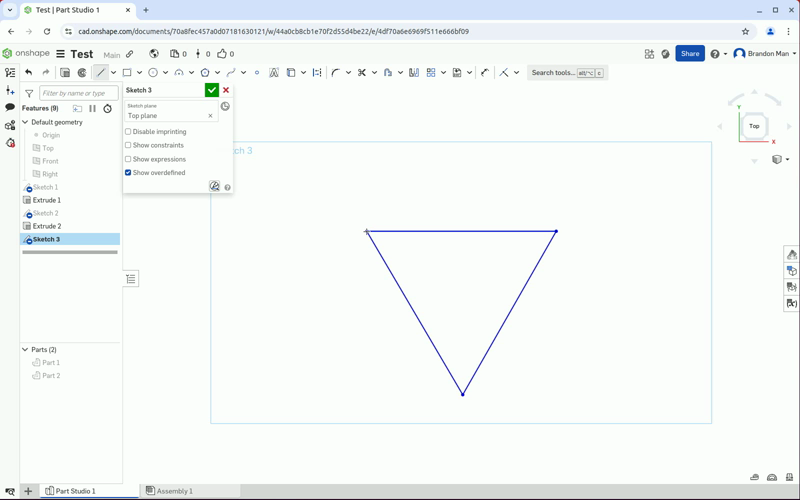
key_down(shift)
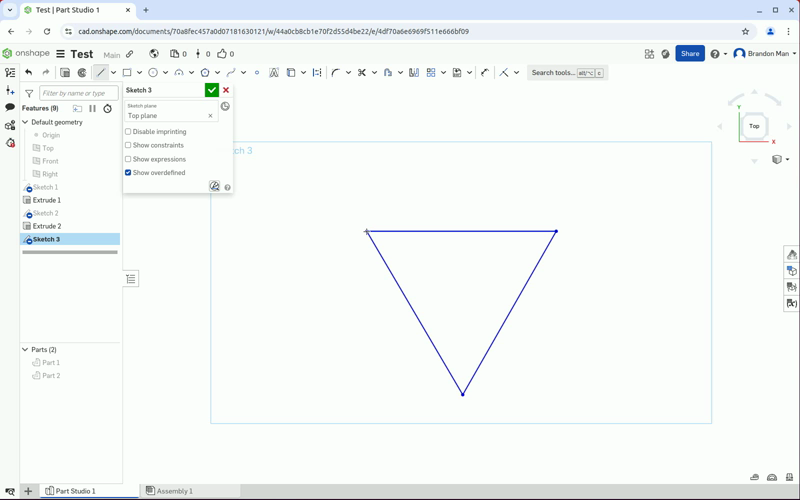
mouse_move(374, 237)
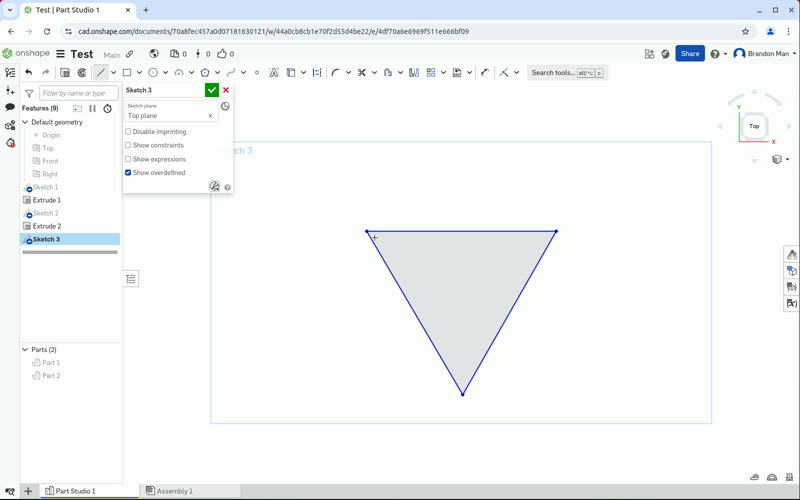
click(374, 237)
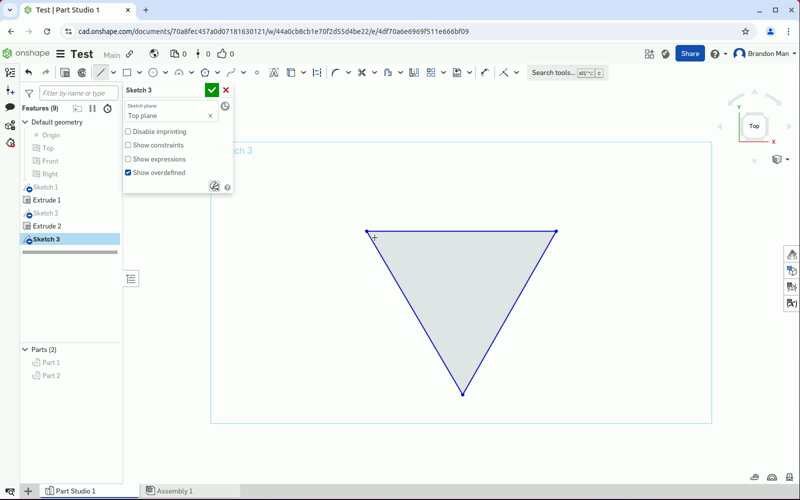
key_up(shift)
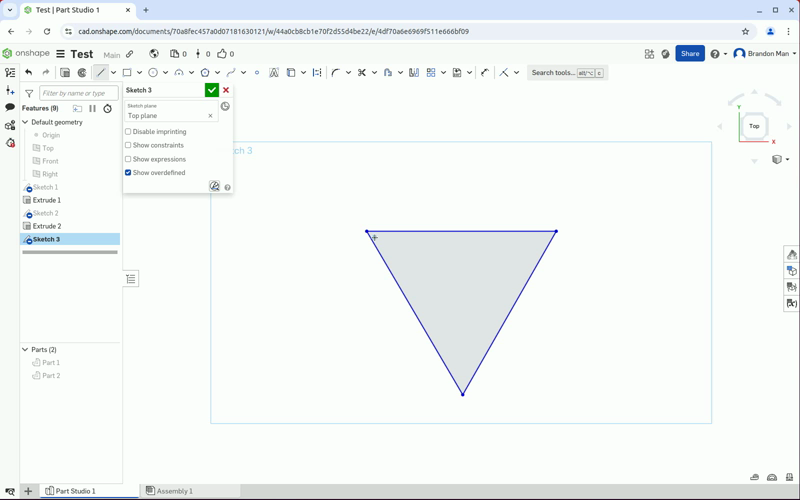
key_down(shift)
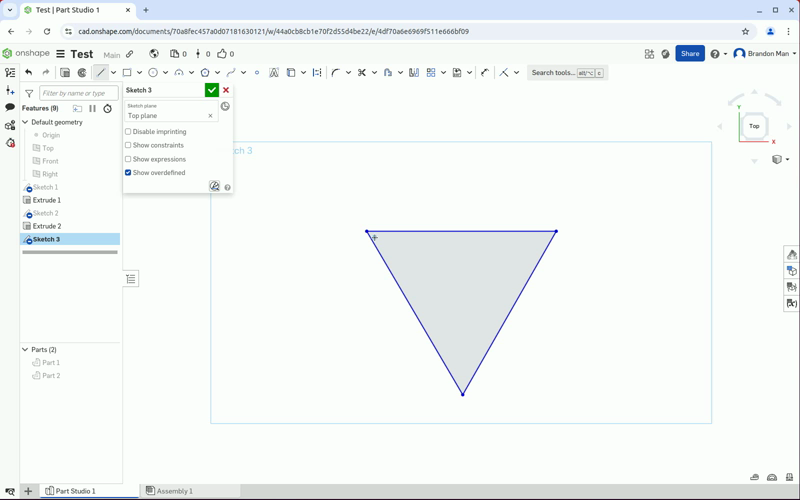
mouse_move(462, 384)
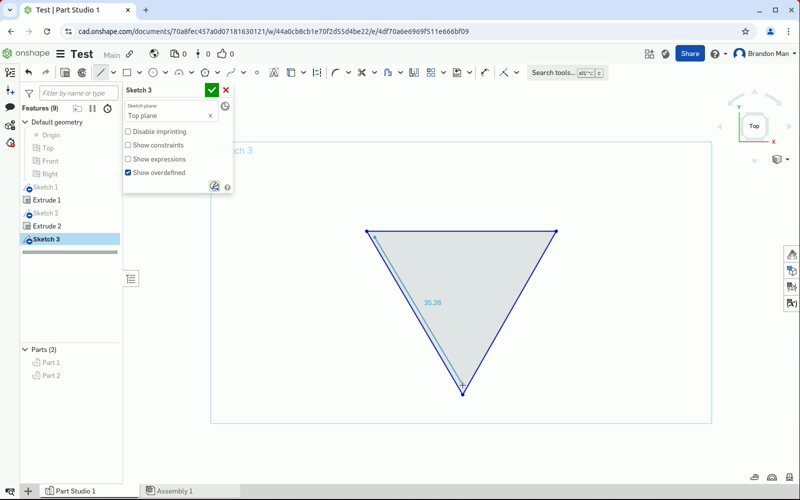
click(462, 384)
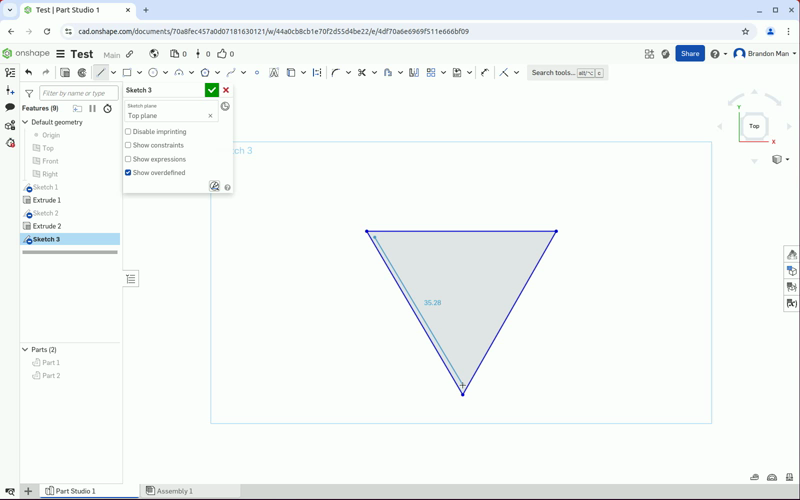
key_up(shift)
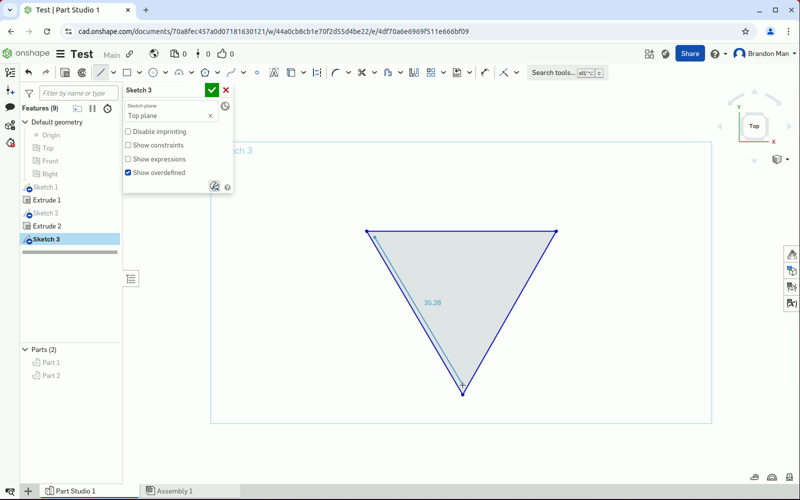
key_down(shift)
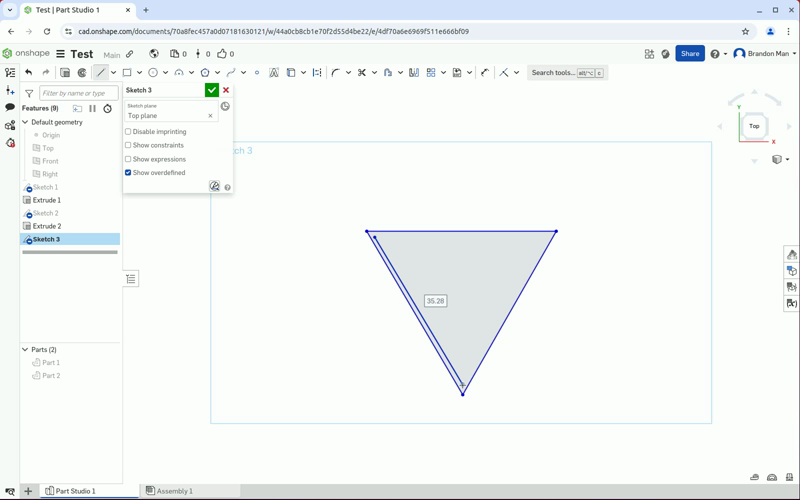
mouse_move(548, 237)
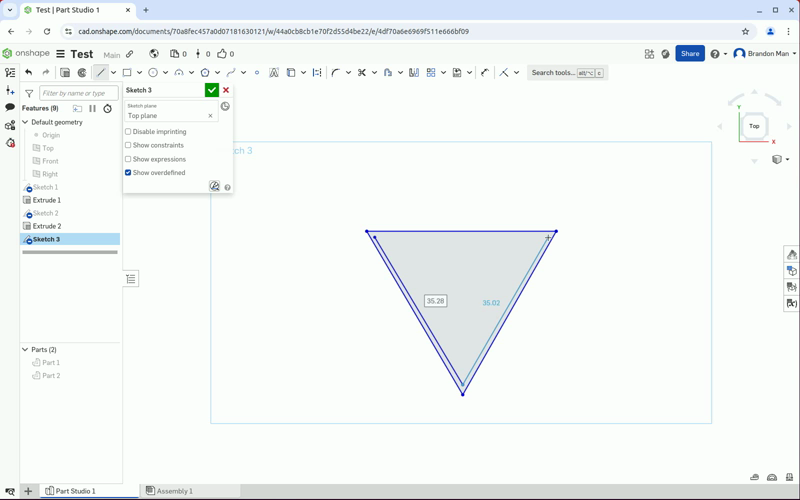
click(548, 237)
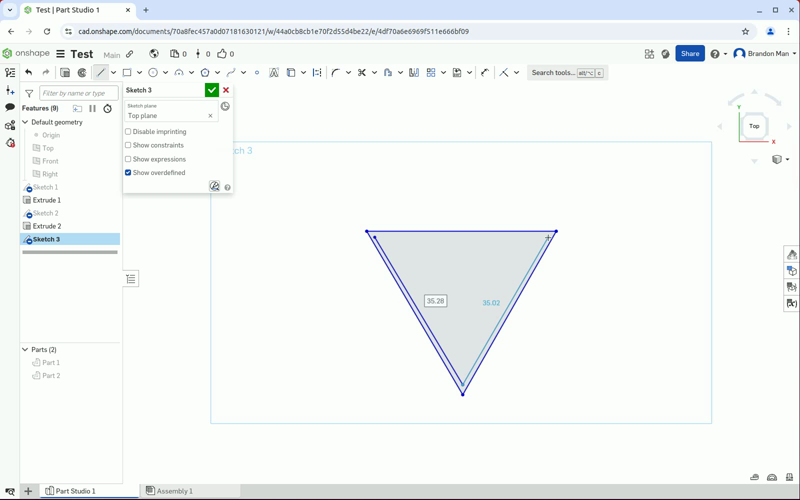
key_up(shift)
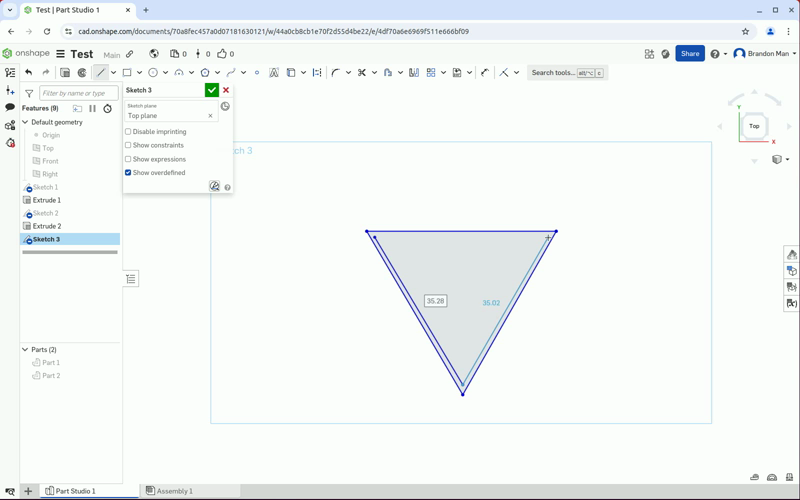
key_down(shift)
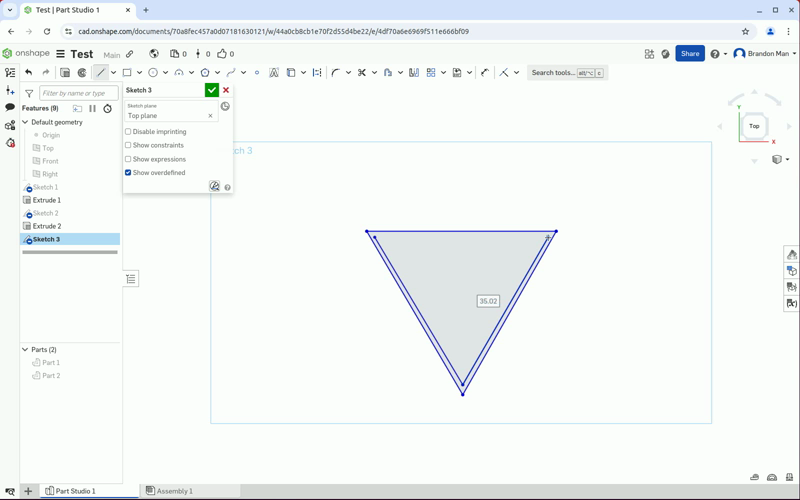
mouse_move(374, 237)
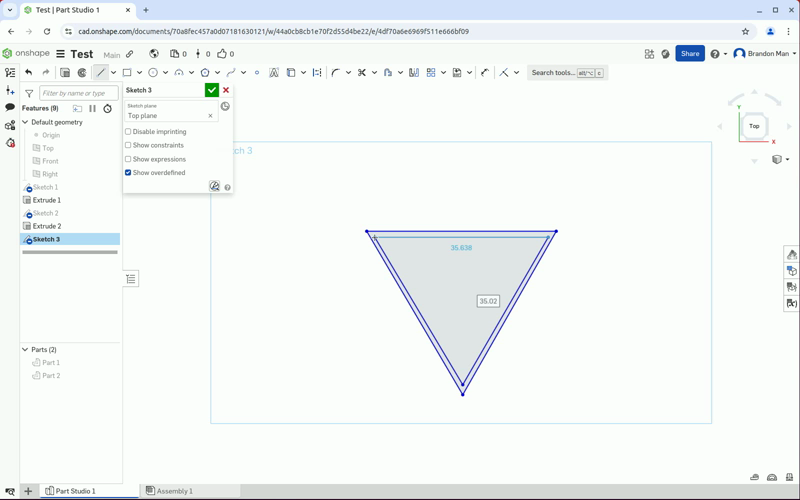
key_up(shift)
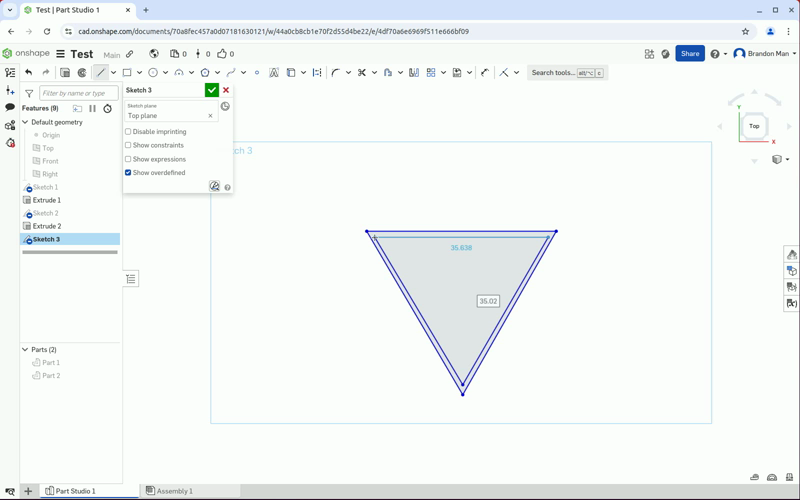
click(374, 237)
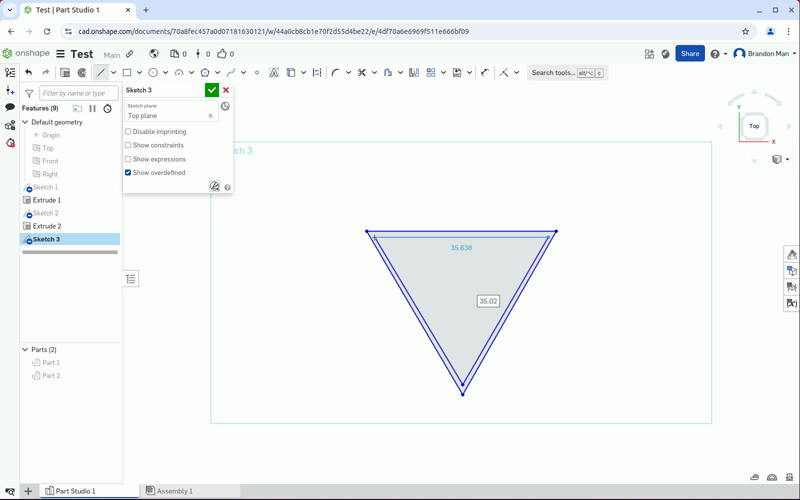
key(esc)
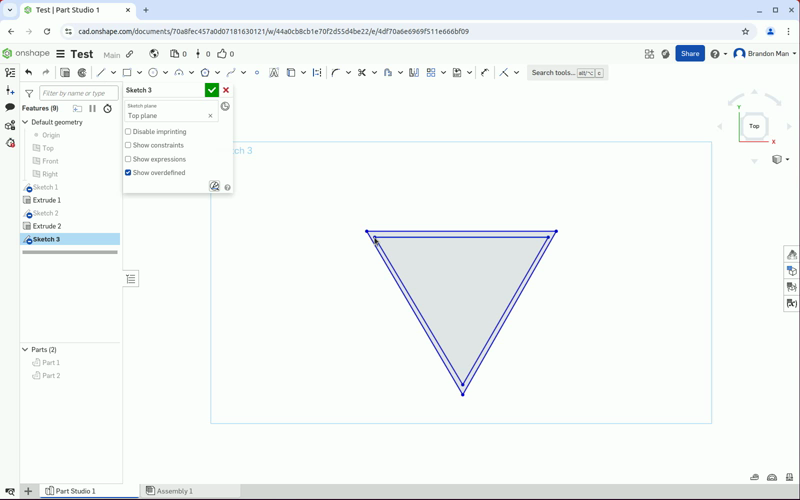
mouse_move(460, 387)
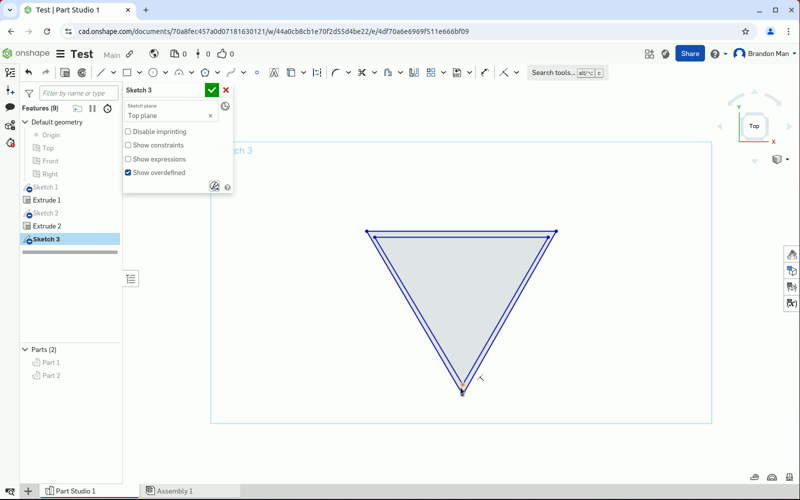
click(460, 387)
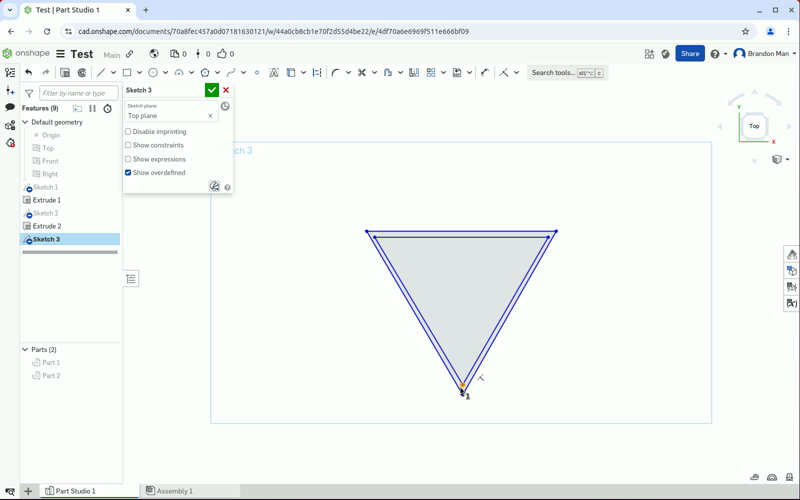
mouse_move(73, 352)
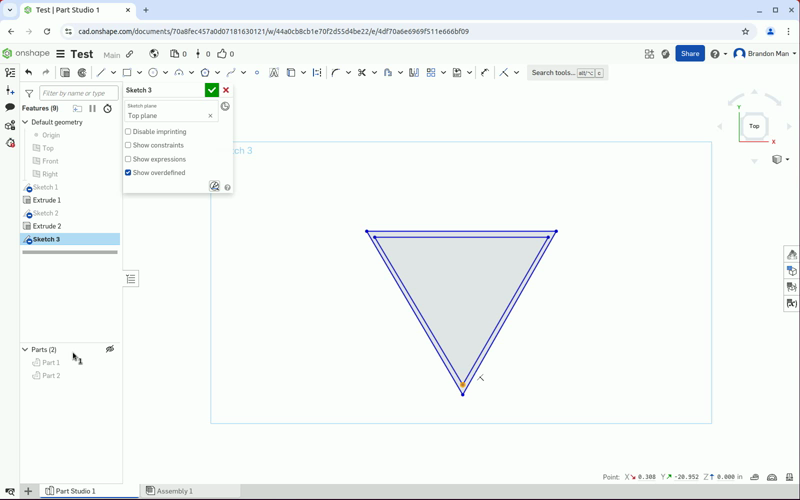
key(shift+y)
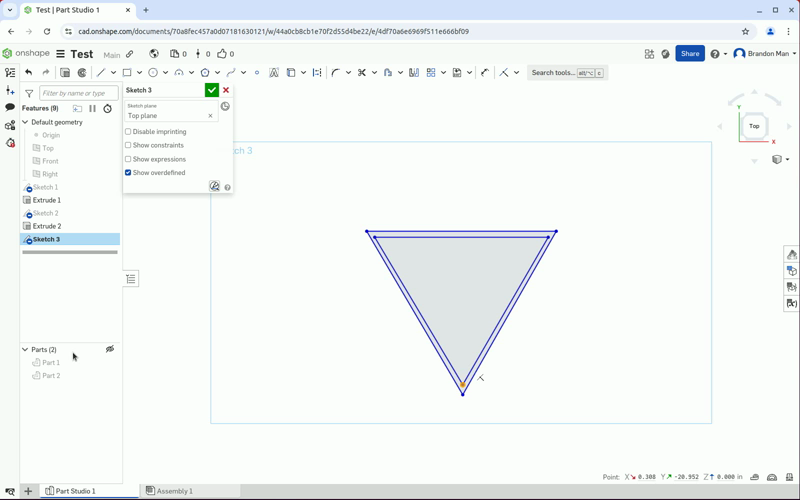
key(shift+e)
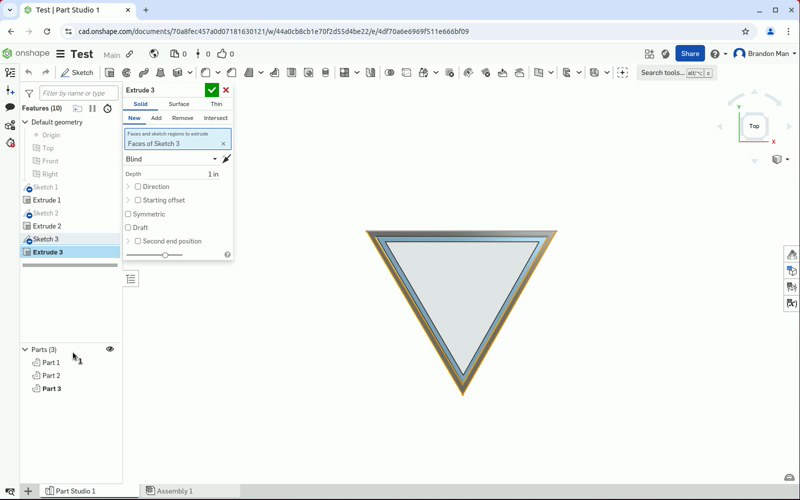
mouse_move(143, 106)
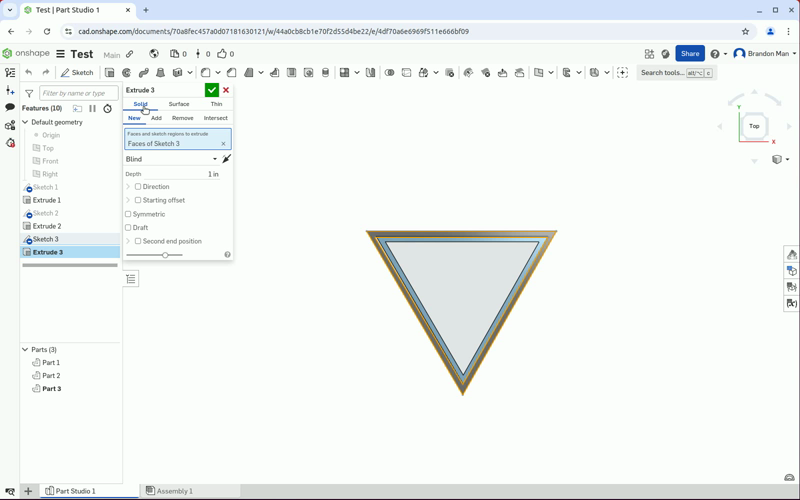
click(143, 106)
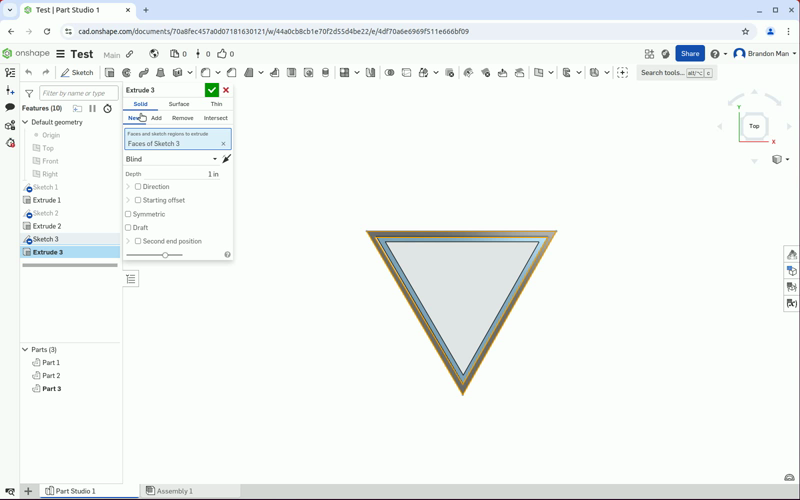
mouse_move(137, 120)
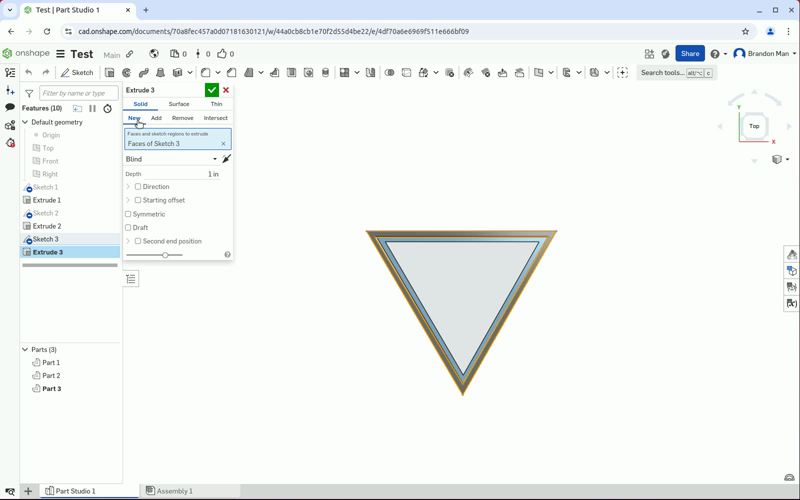
click(137, 120)
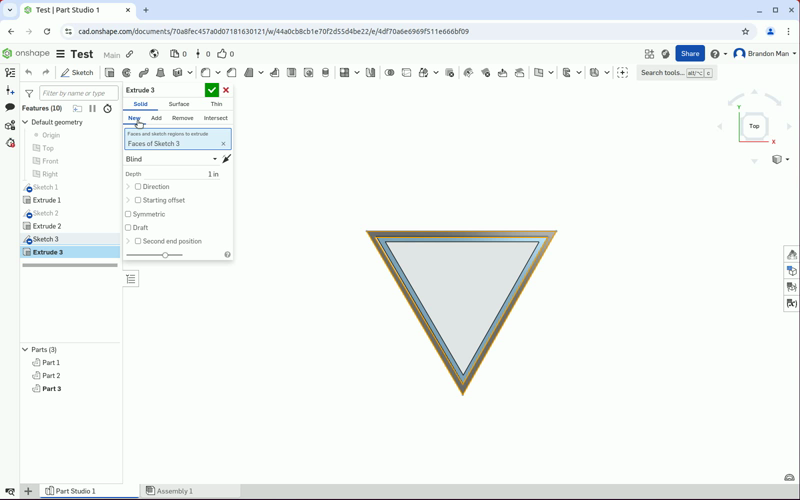
key(tab, 4)
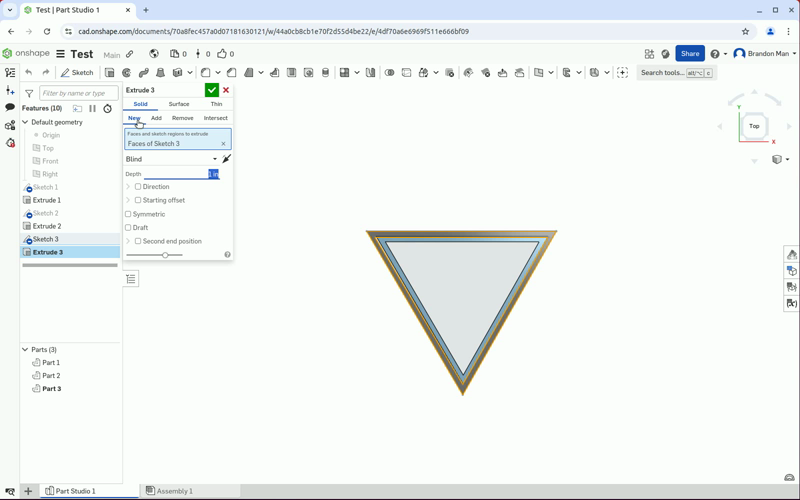
text(4.092)
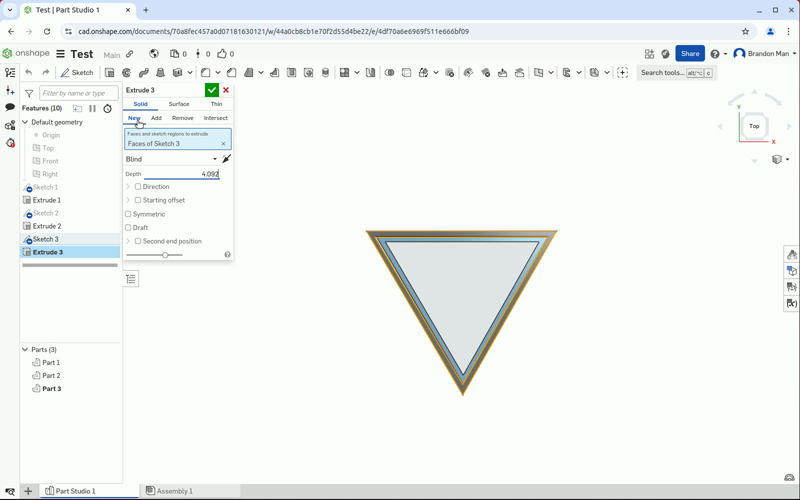
key(enter)
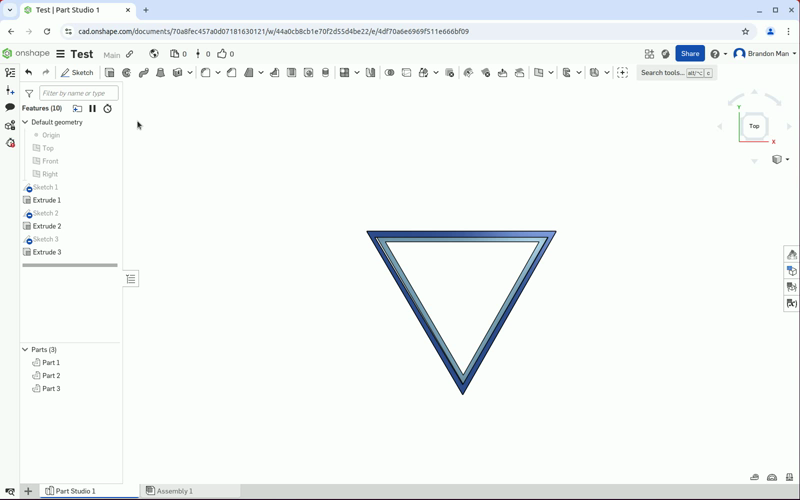
key(shift+h)
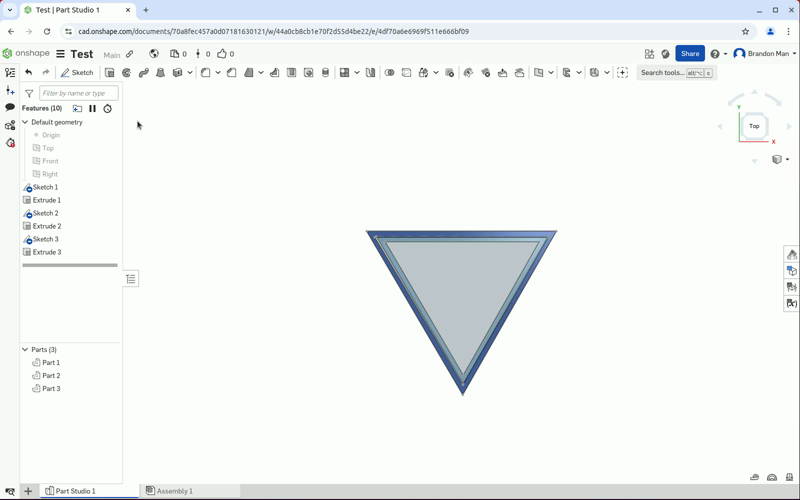
key(shift+h)
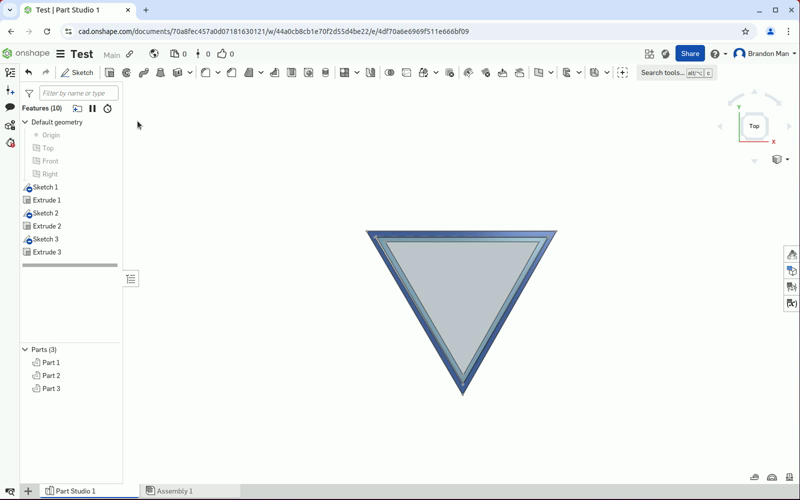
key(shift+7)
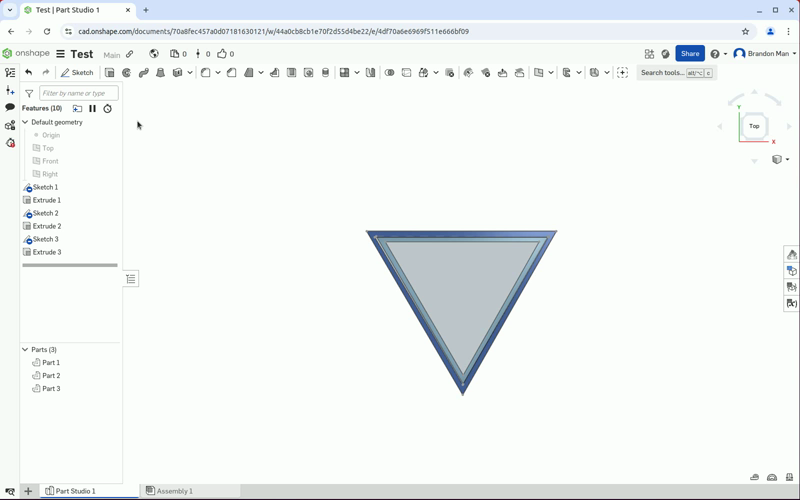
key(up, 3)
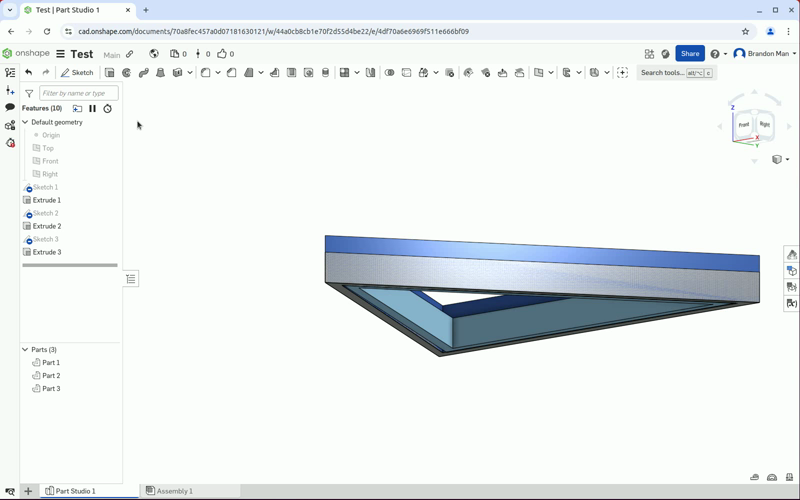
key(left, 3)
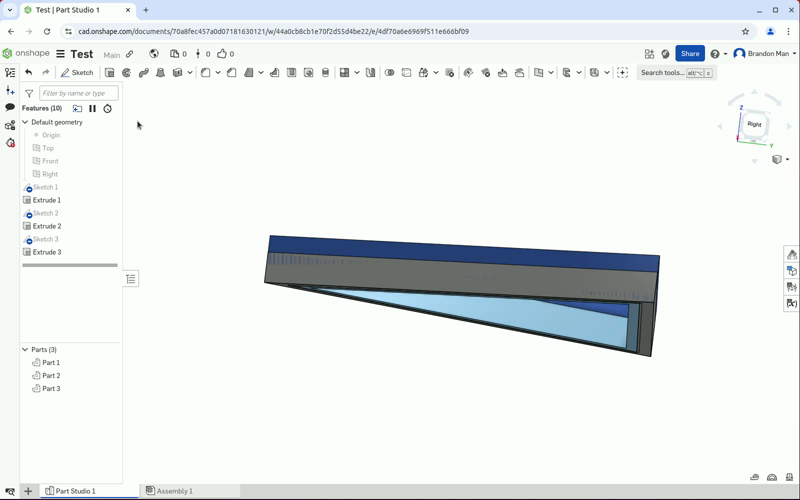
key(right, 3)
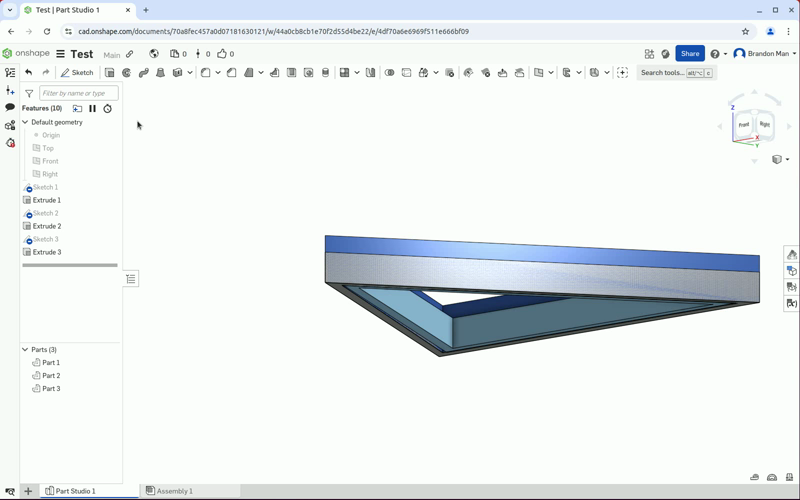
key(down, 3)
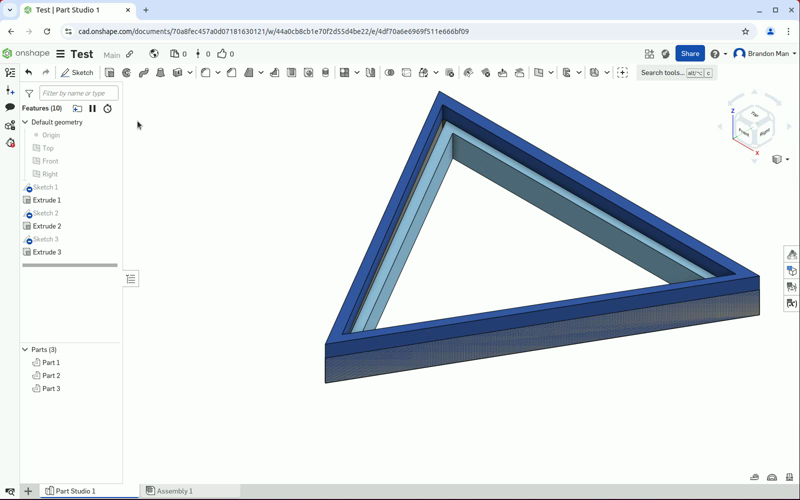
mouse_move(73, 189)
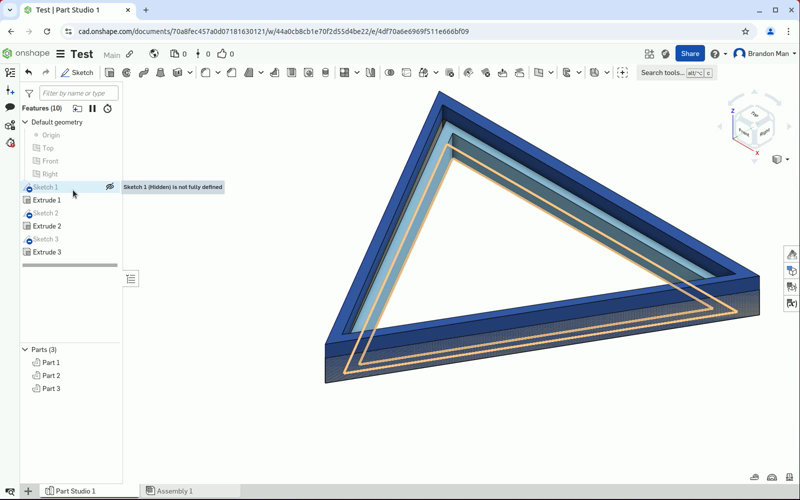
click(73, 189)